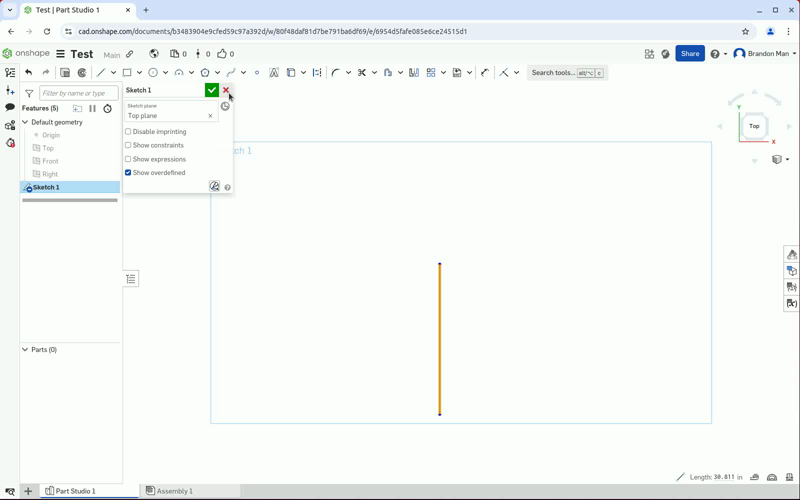
key(shift+h)
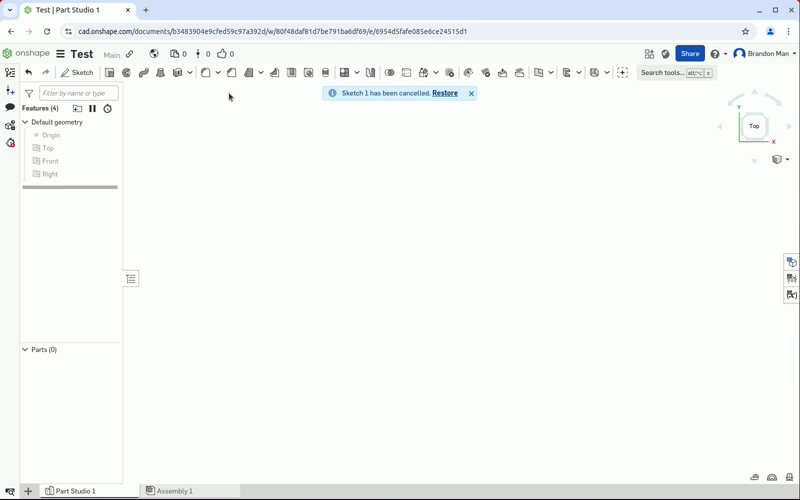
mouse_move(73, 352)
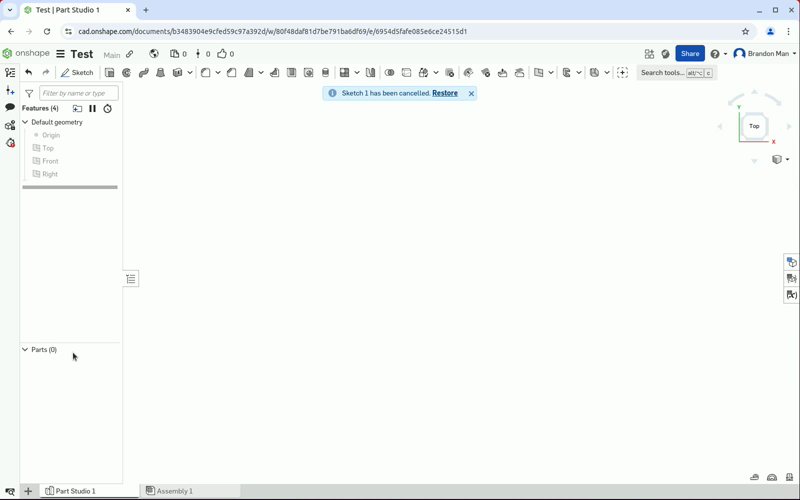
key(y)
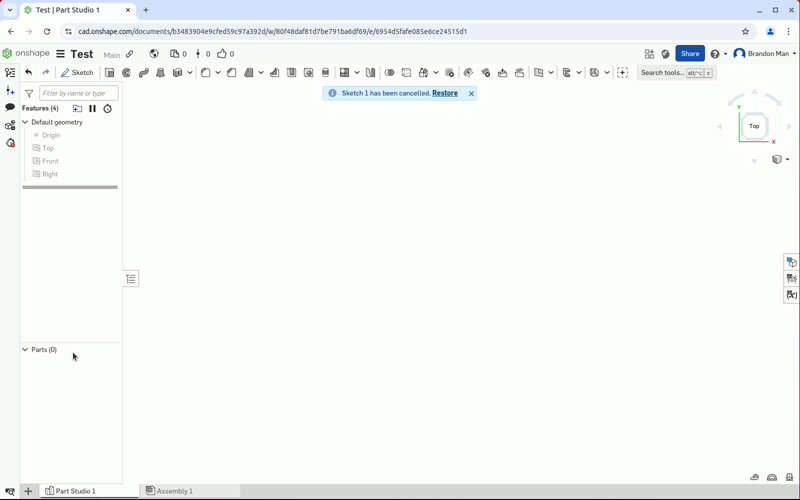
key(shift+p)
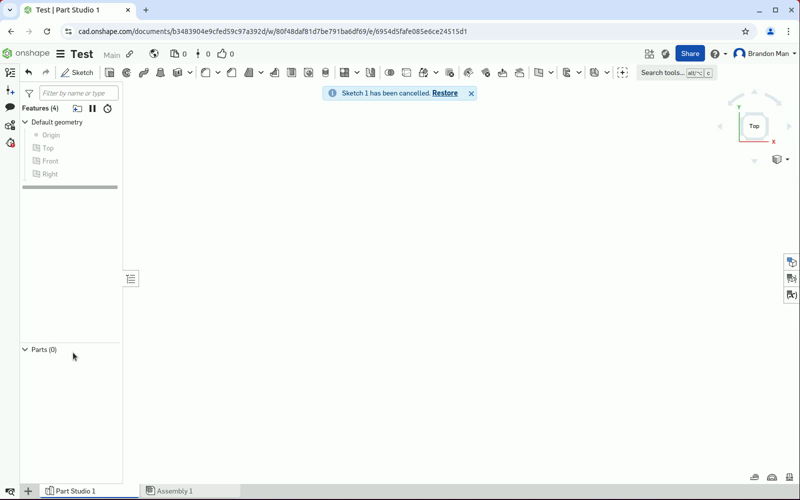
key(space)
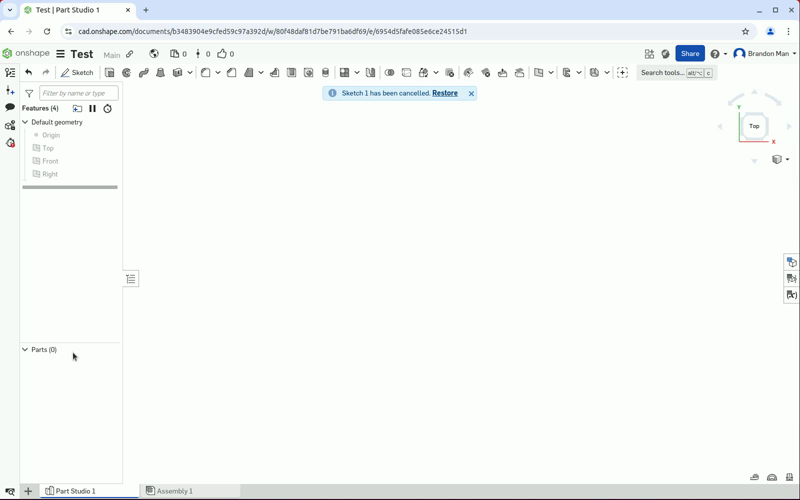
key_down(shift)
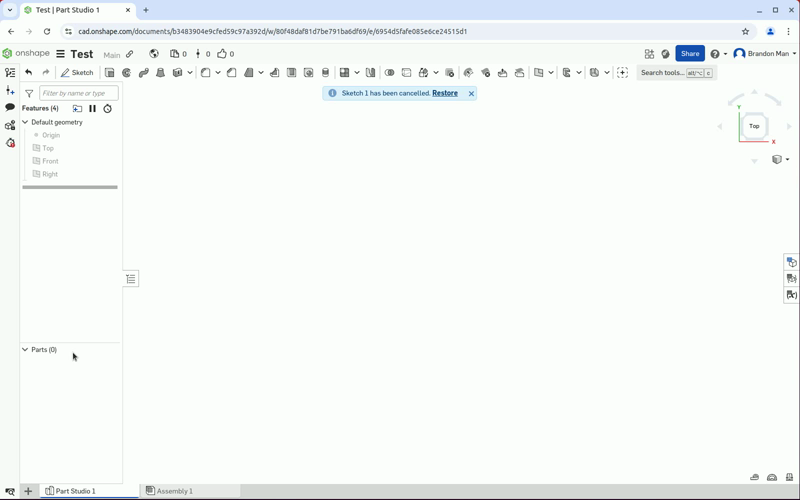
key(up)
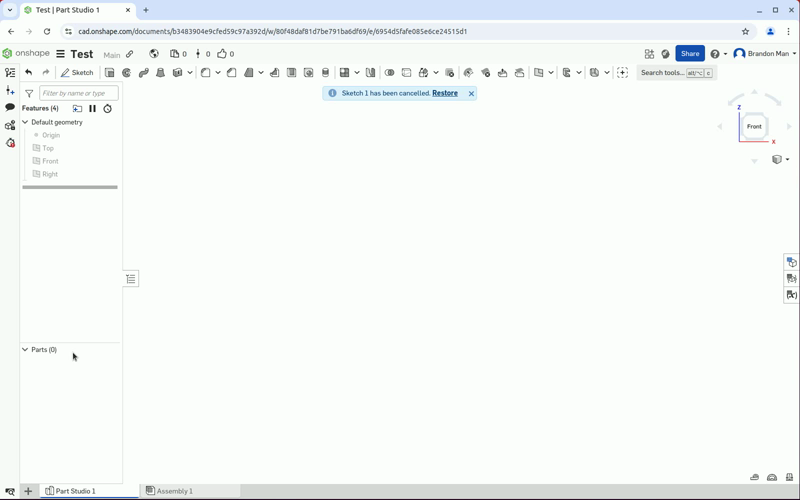
key_up(shift)
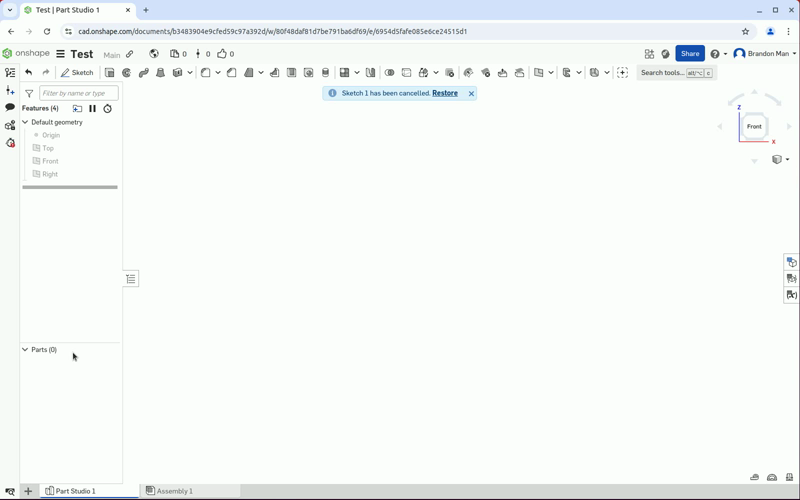
key(space)
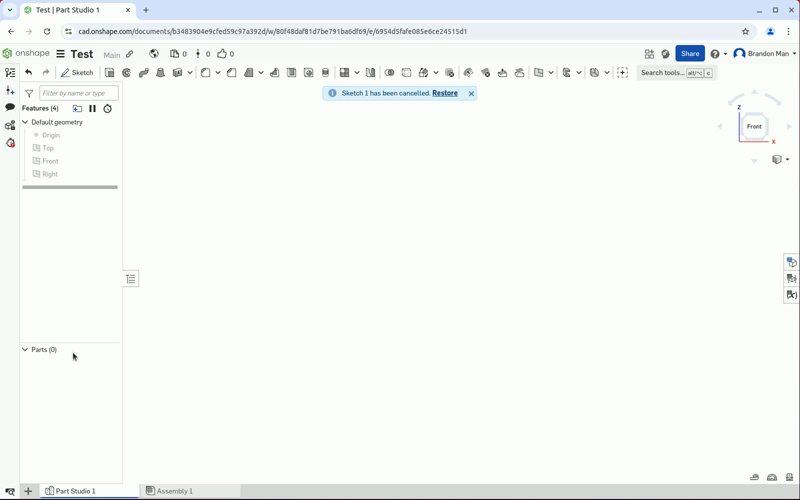
key_down(shift)
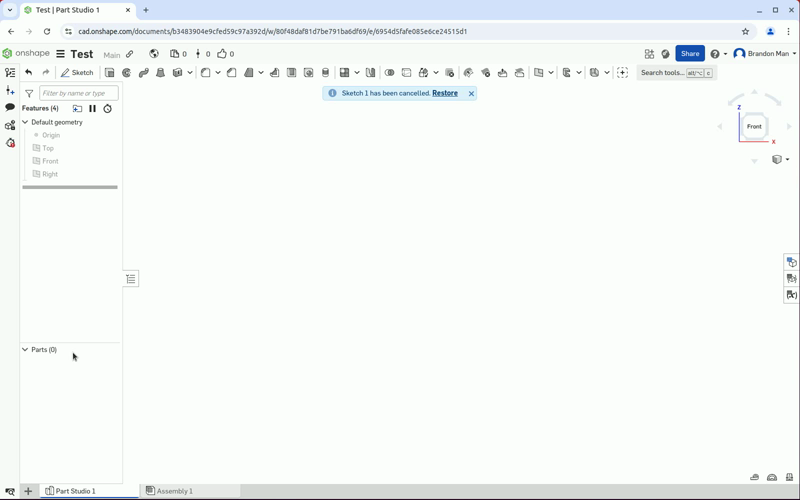
key(left)
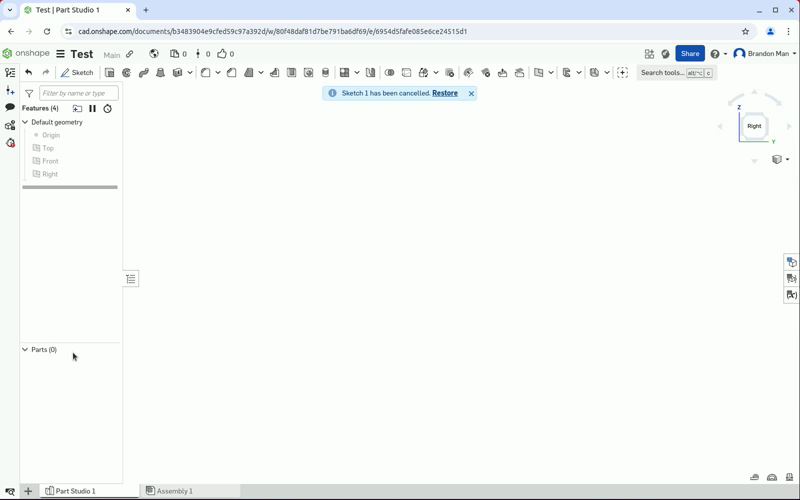
key_up(shift)
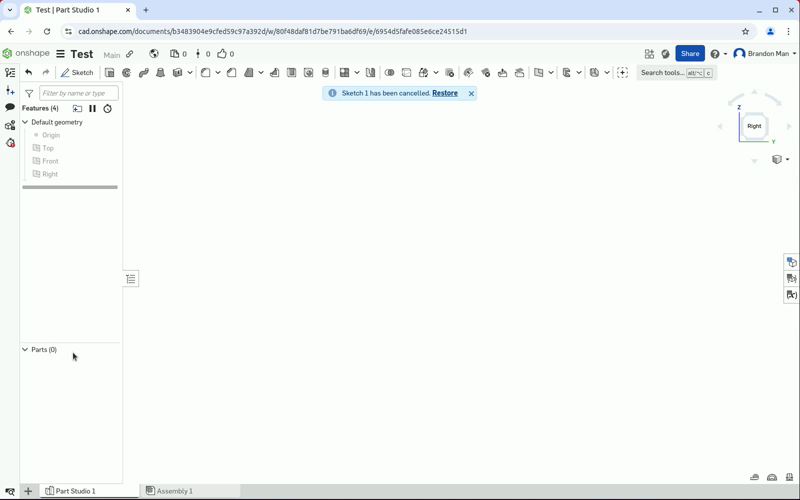
mouse_move(73, 352)
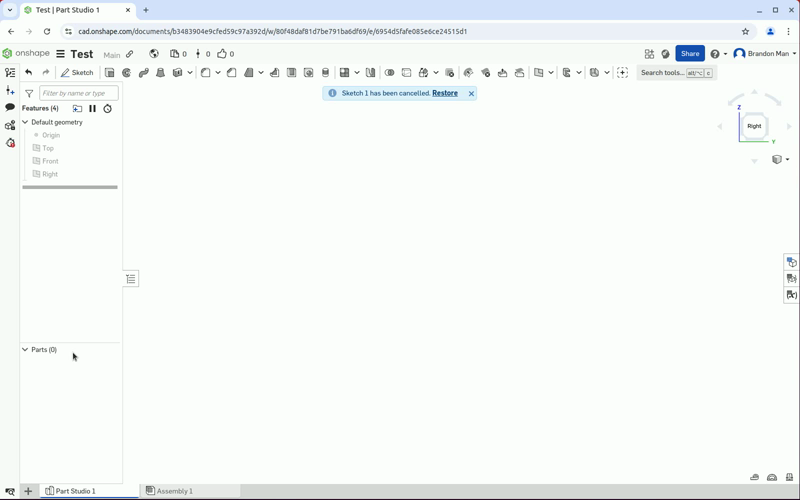
key(shift+y)
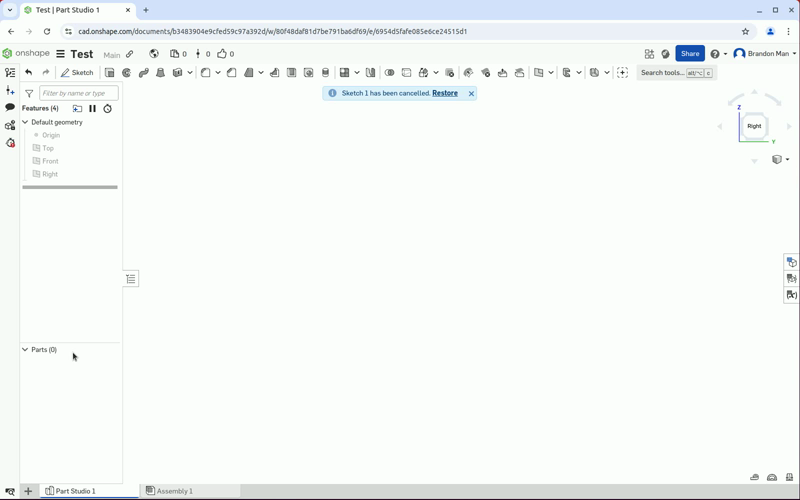
key(shift+s)
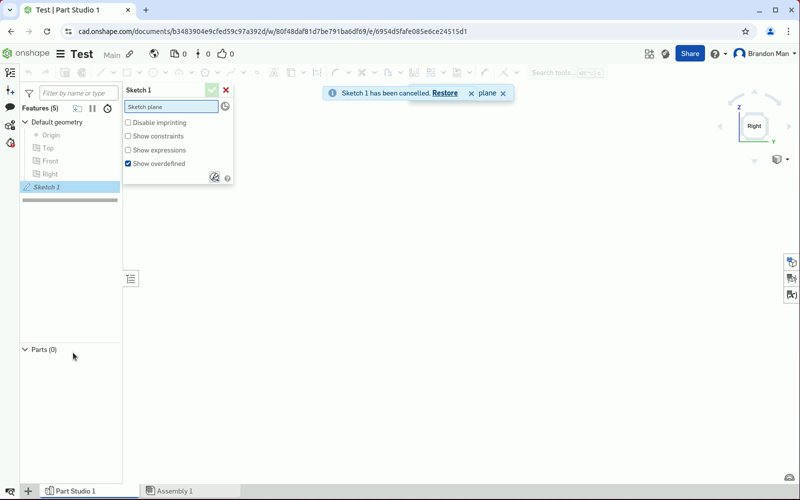
mouse_move(73, 176)
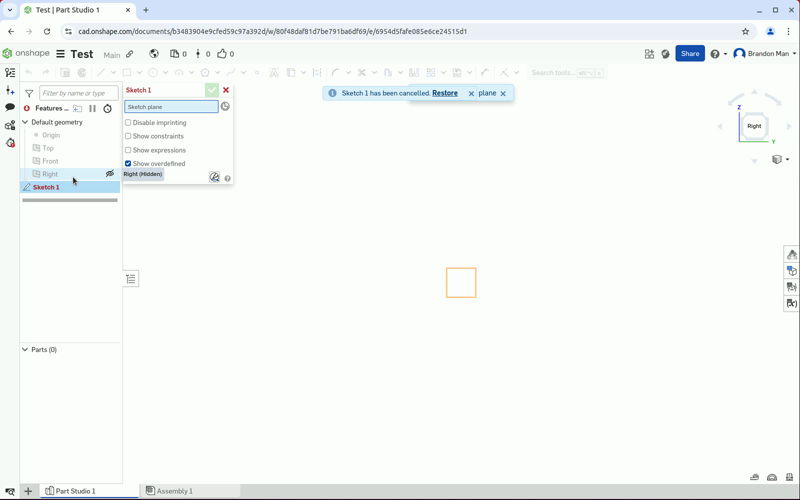
click(73, 176)
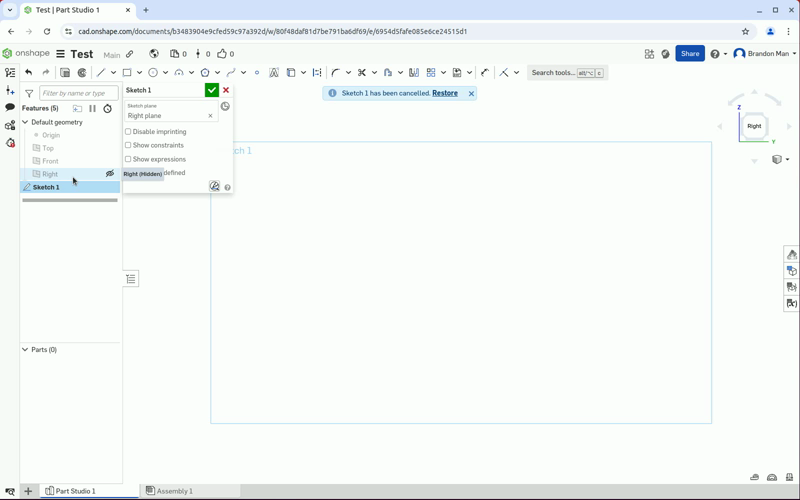
mouse_move(73, 352)
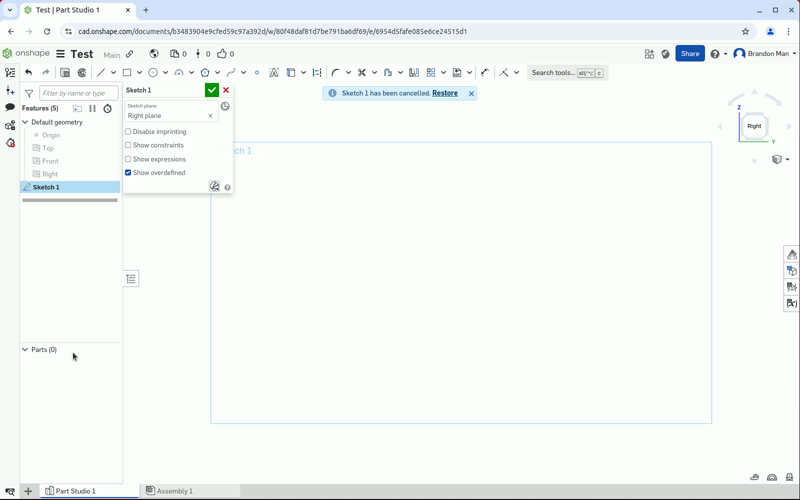
key(y)
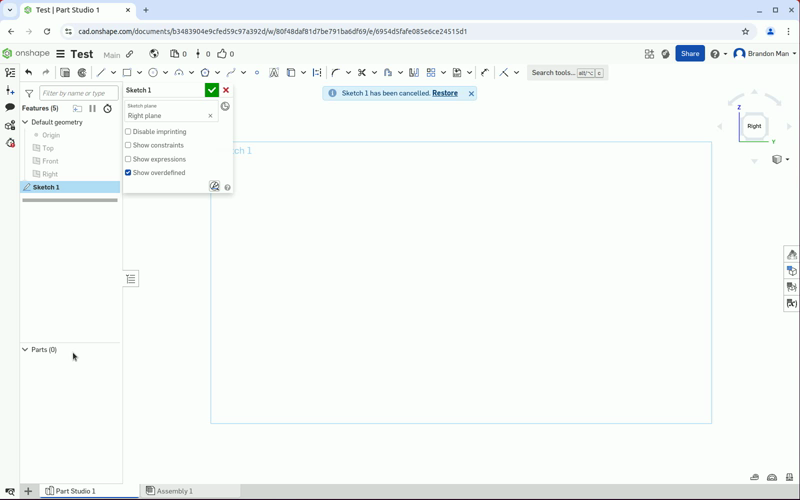
key(a)
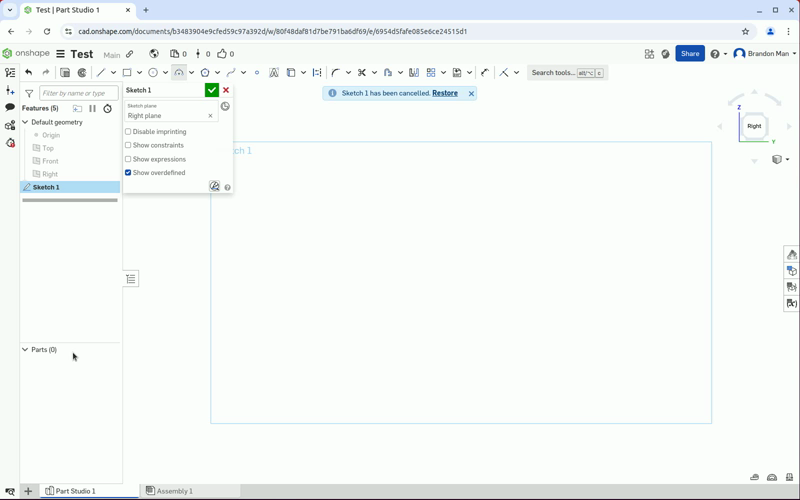
key_down(shift)
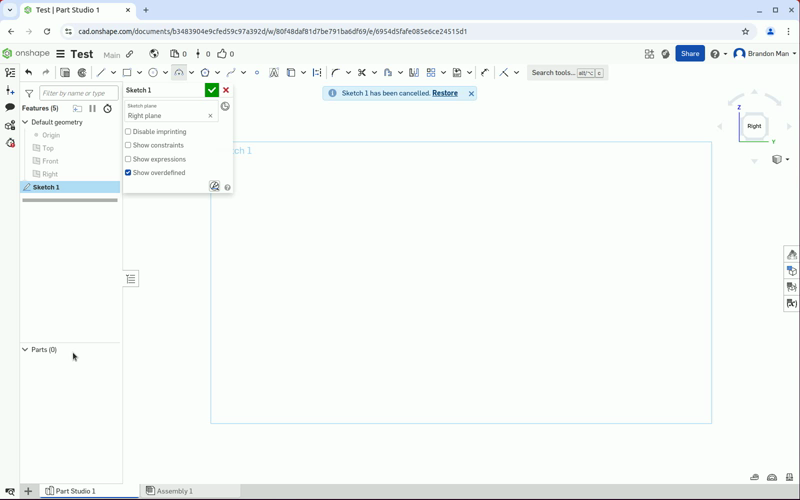
mouse_move(397, 339)
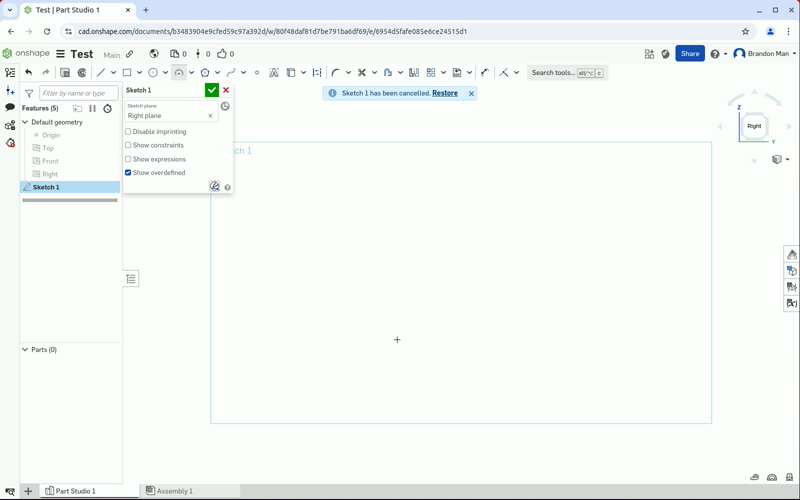
click(397, 339)
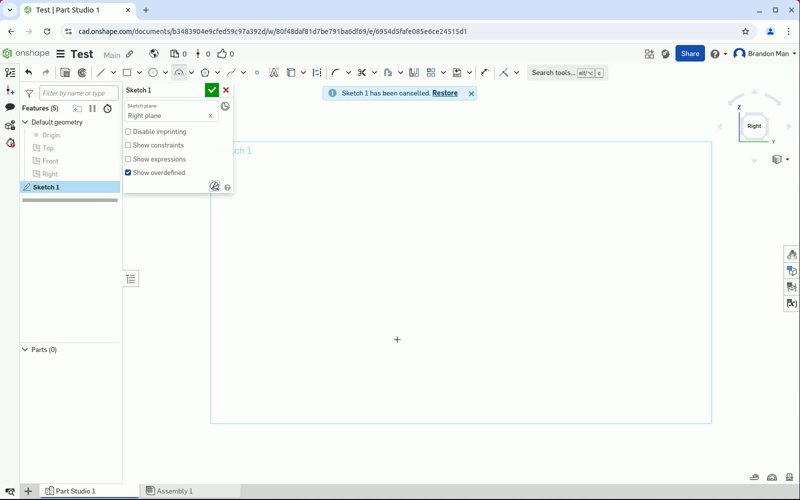
key_up(shift)
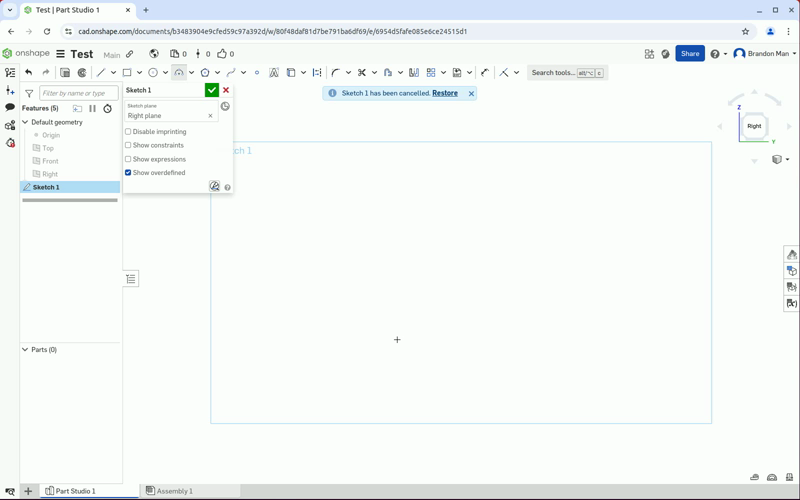
key_down(shift)
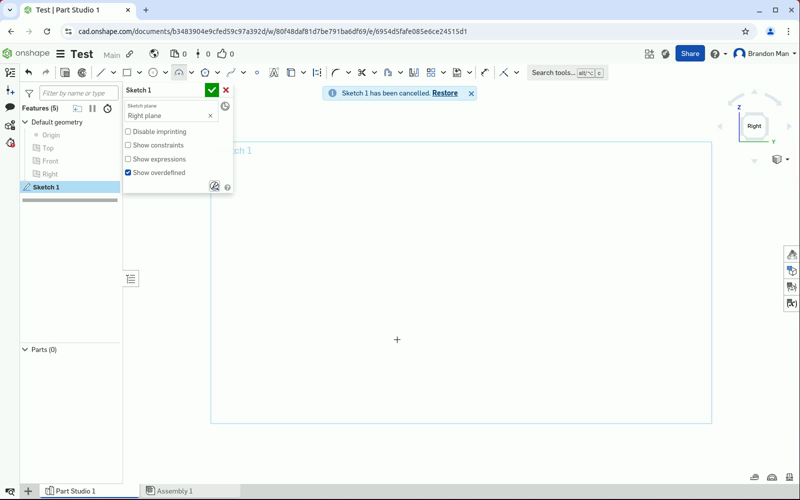
mouse_move(461, 367)
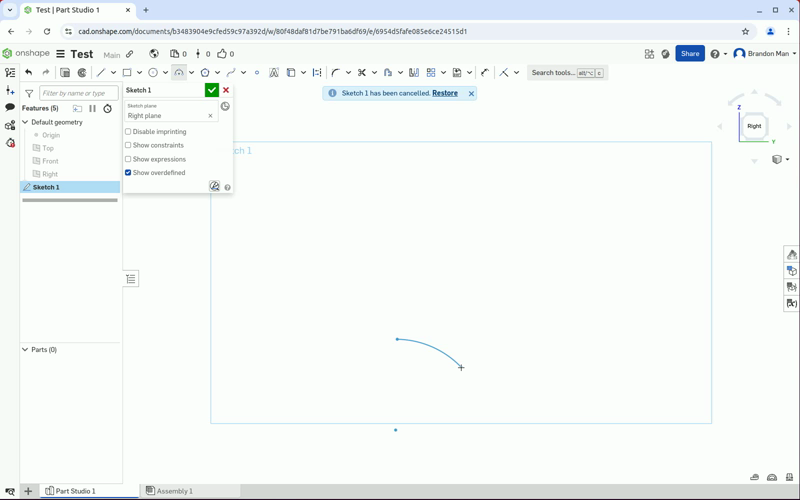
click(461, 367)
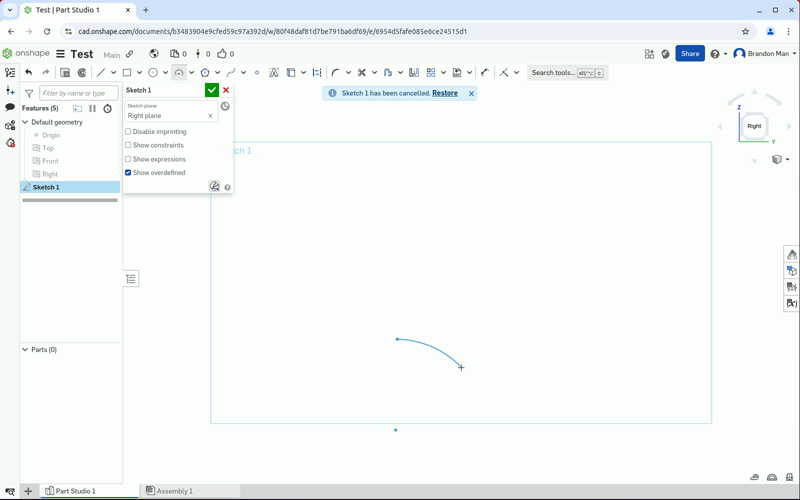
mouse_move(426, 360)
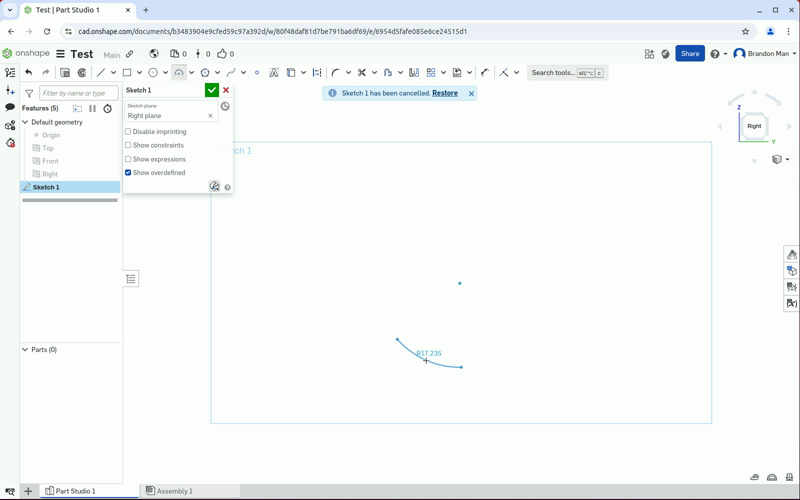
click(426, 360)
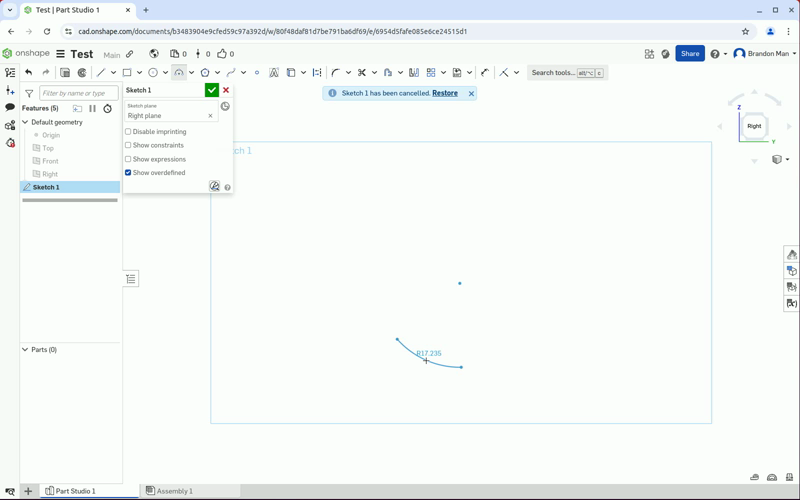
key_up(shift)
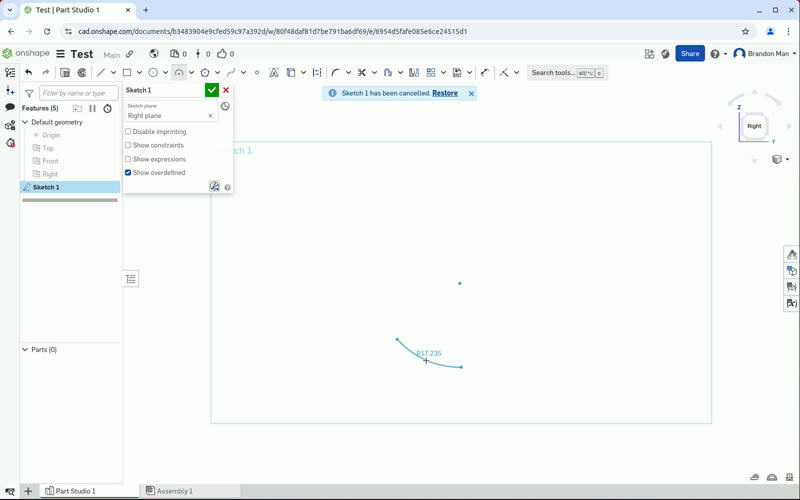
key(esc)
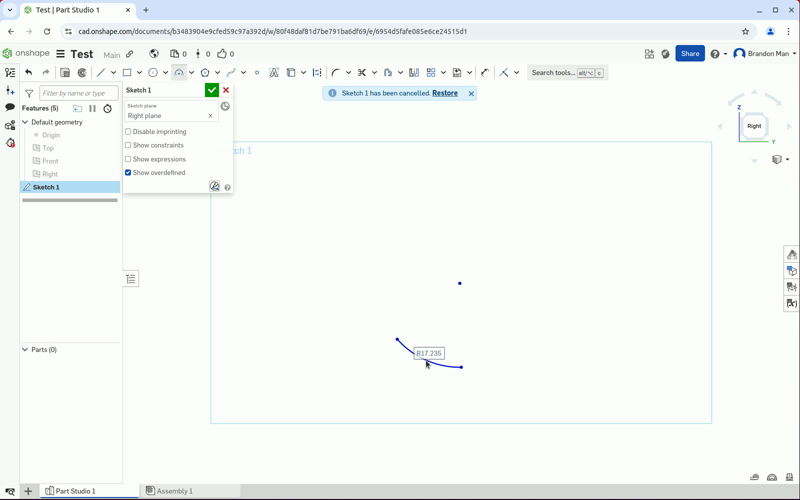
key(l)
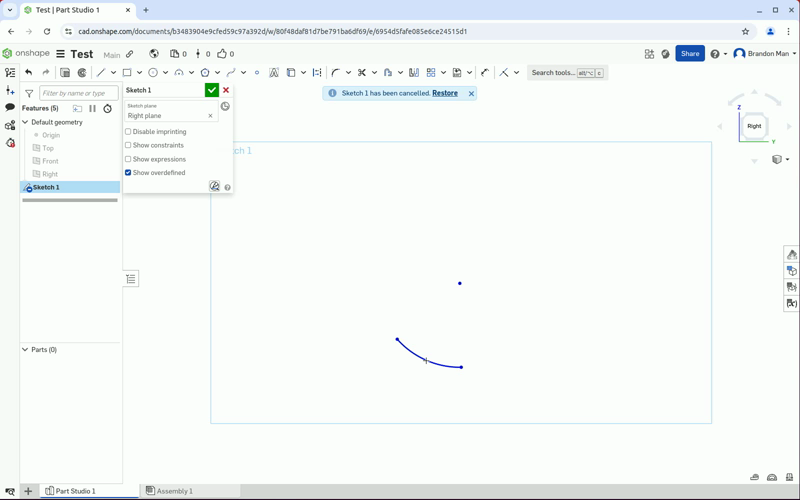
mouse_move(461, 367)
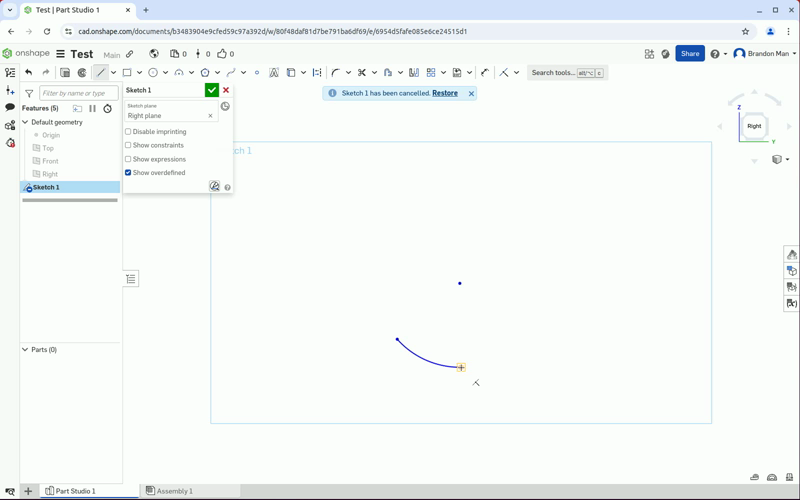
click(461, 367)
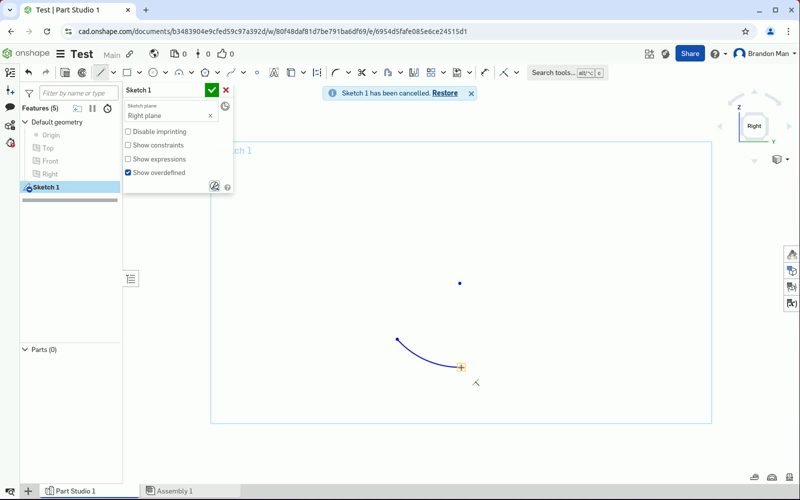
key_down(shift)
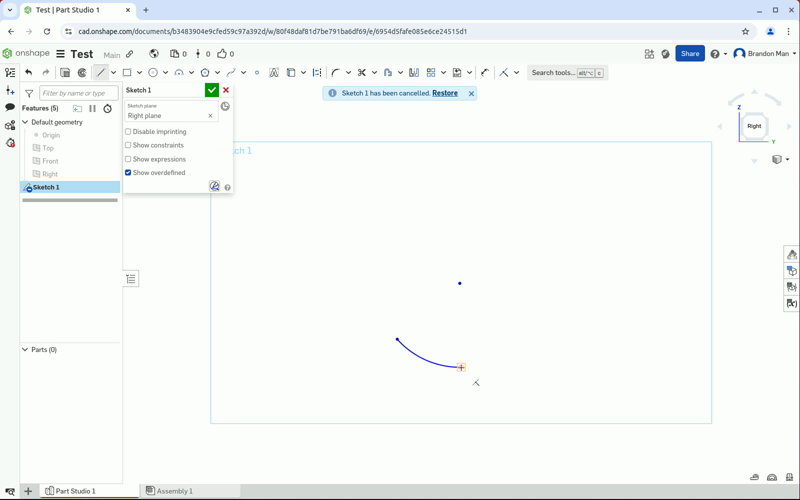
mouse_move(491, 367)
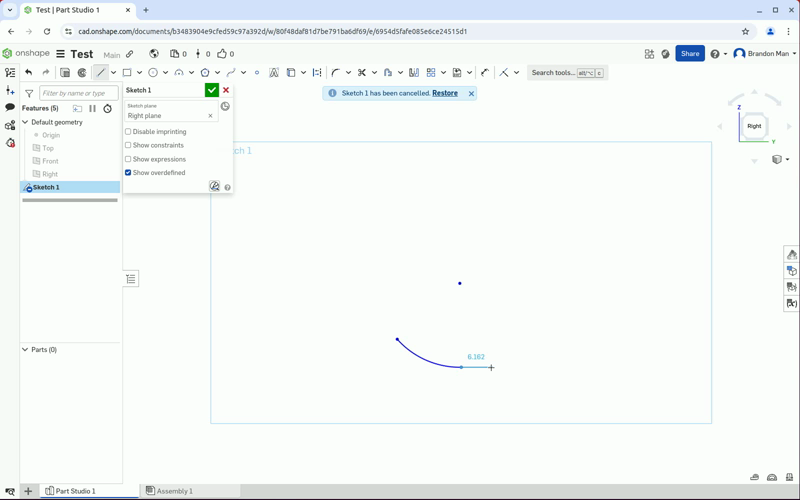
mouse_move(461, 311)
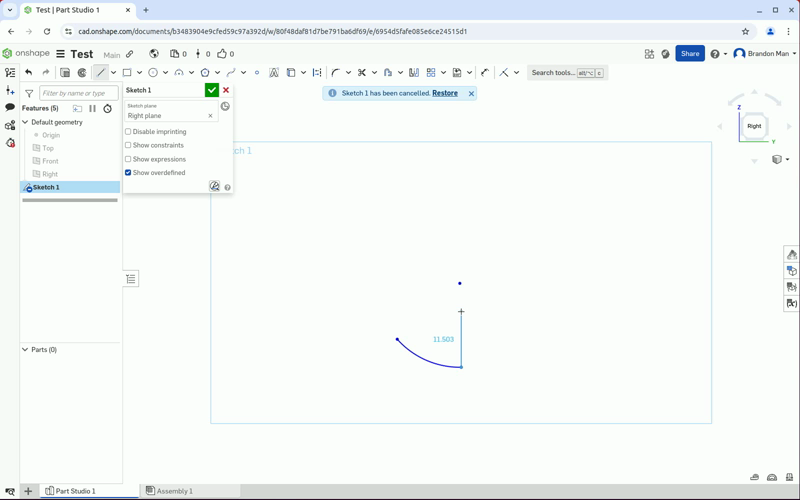
click(461, 311)
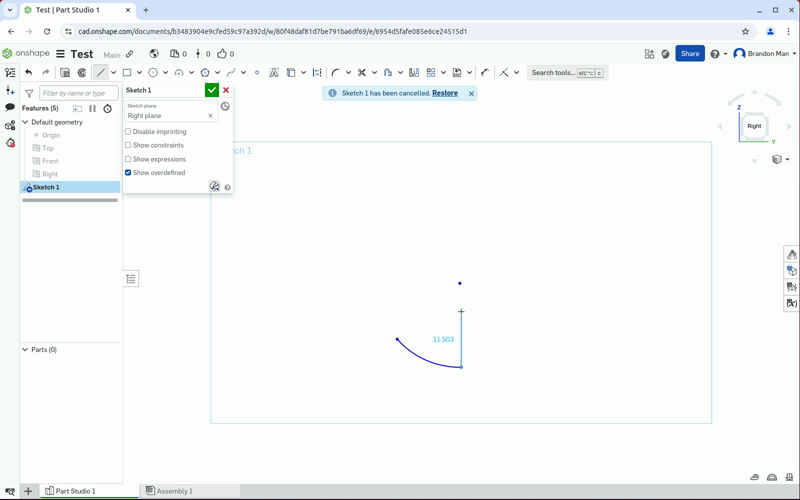
key_up(shift)
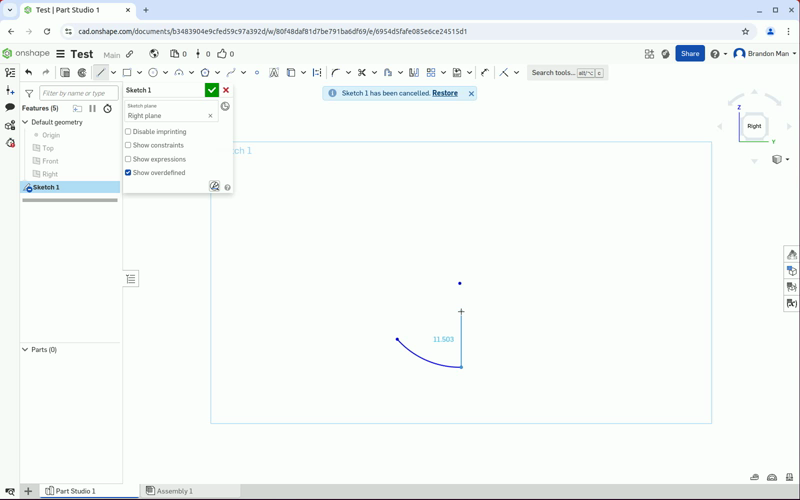
key(esc)
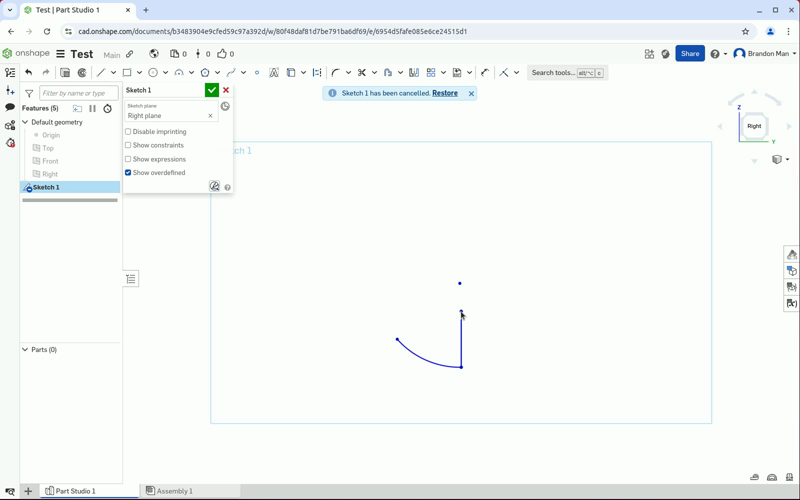
key(a)
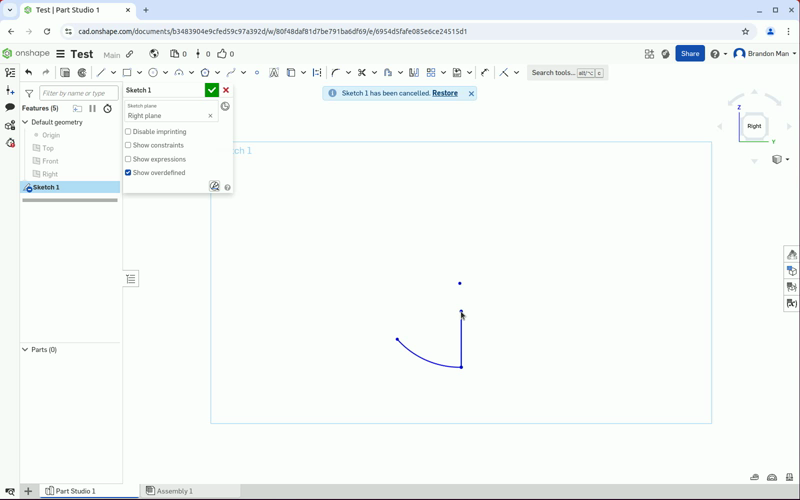
mouse_move(461, 311)
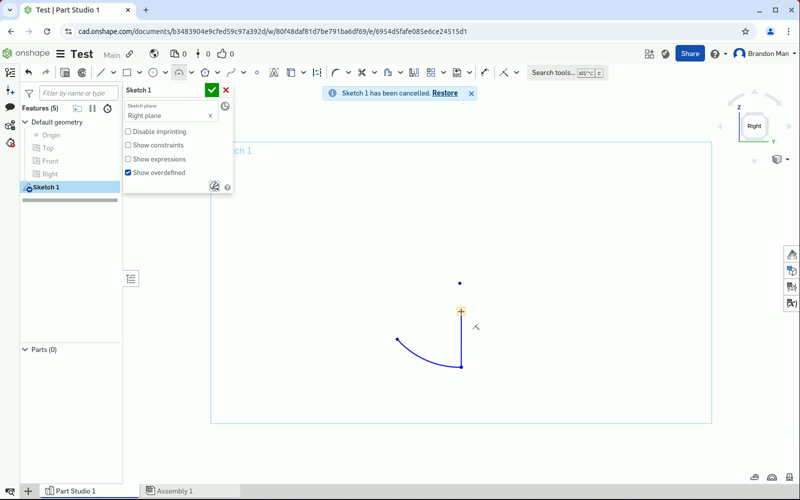
click(461, 311)
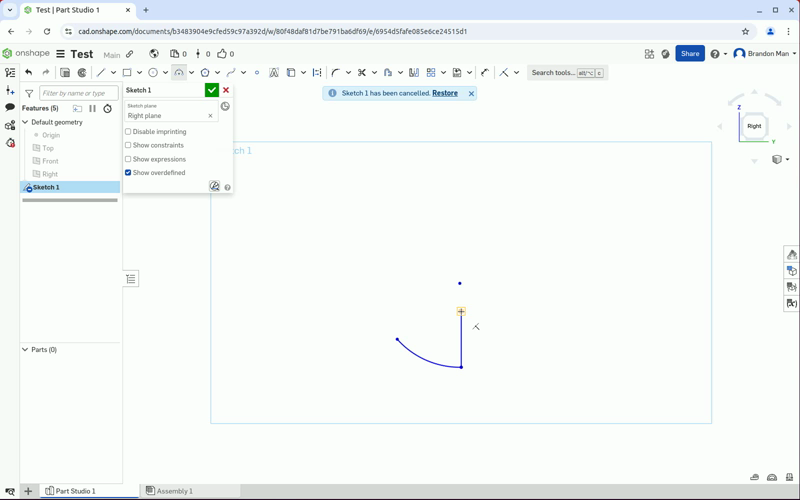
key_down(shift)
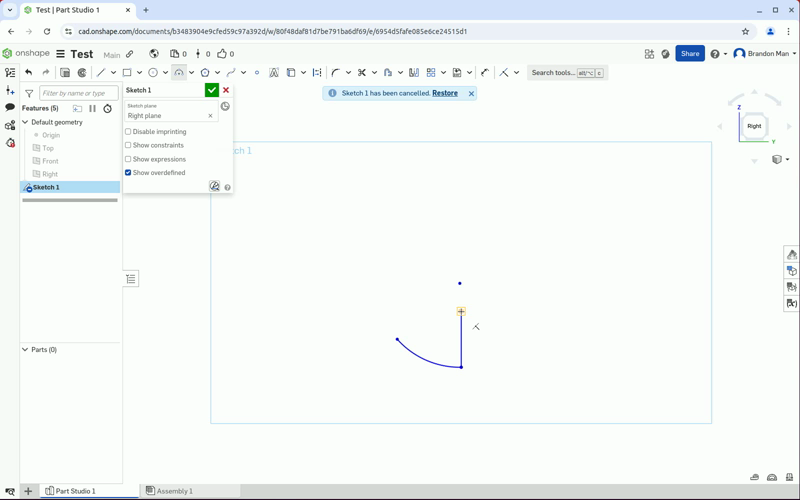
mouse_move(433, 282)
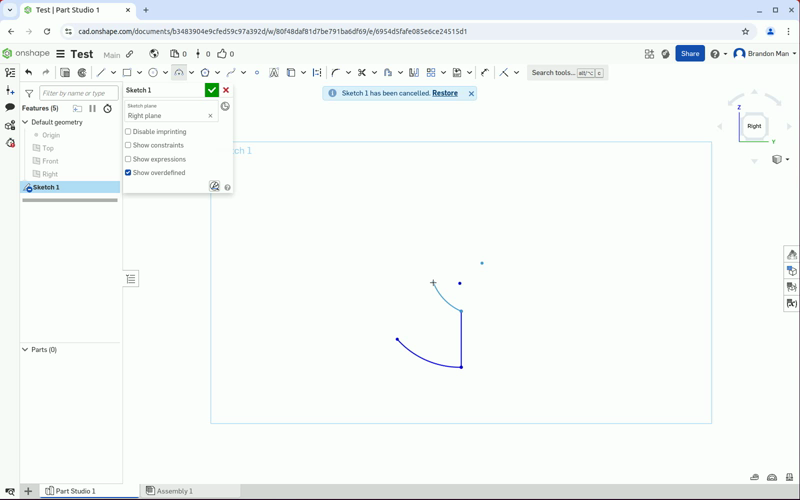
click(433, 282)
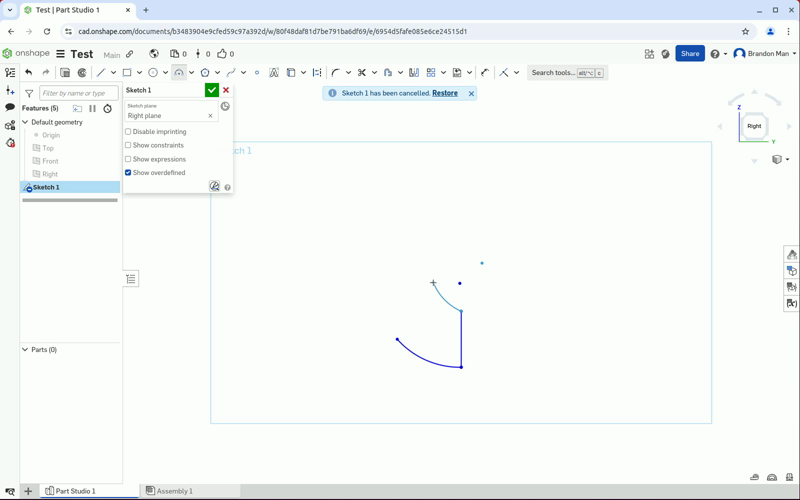
mouse_move(441, 302)
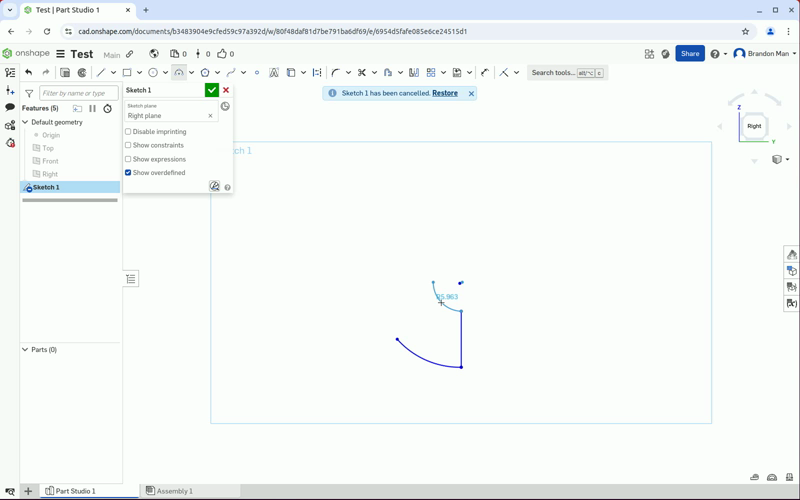
click(441, 302)
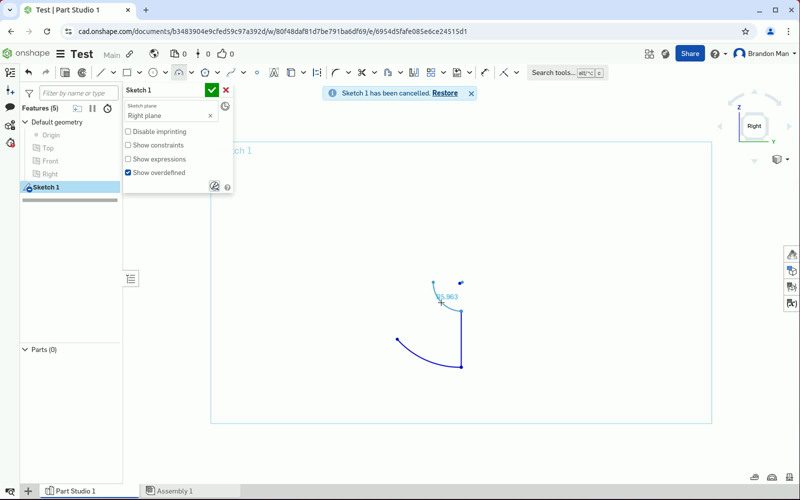
key_up(shift)
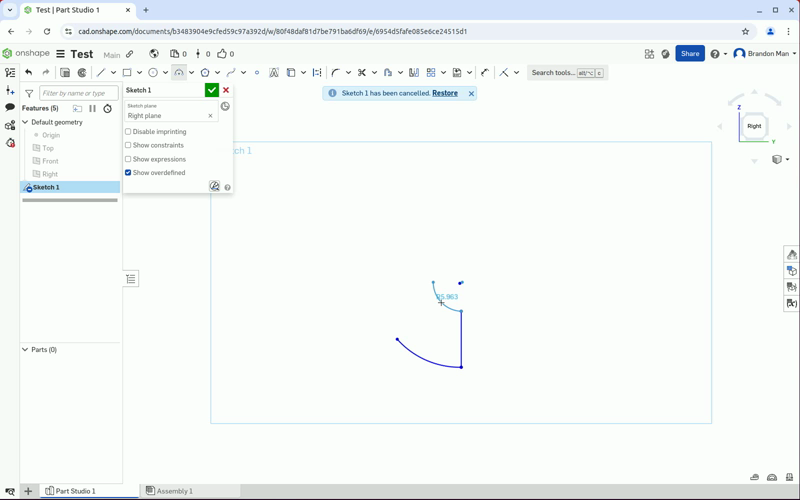
key(esc)
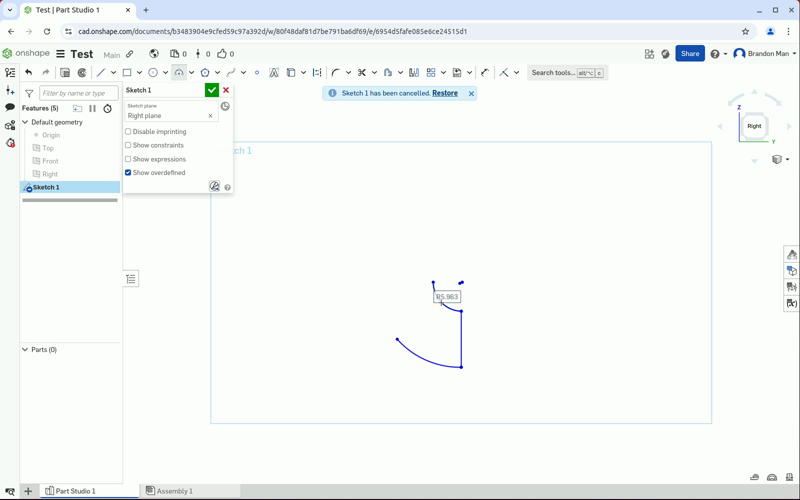
key(l)
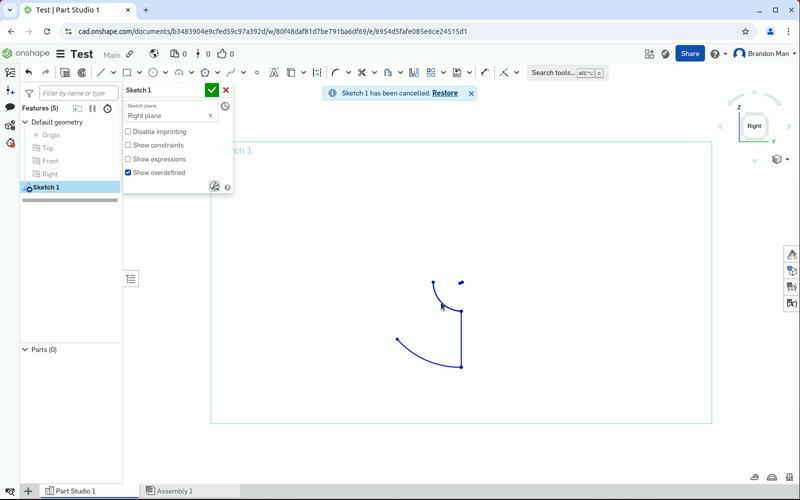
mouse_move(433, 282)
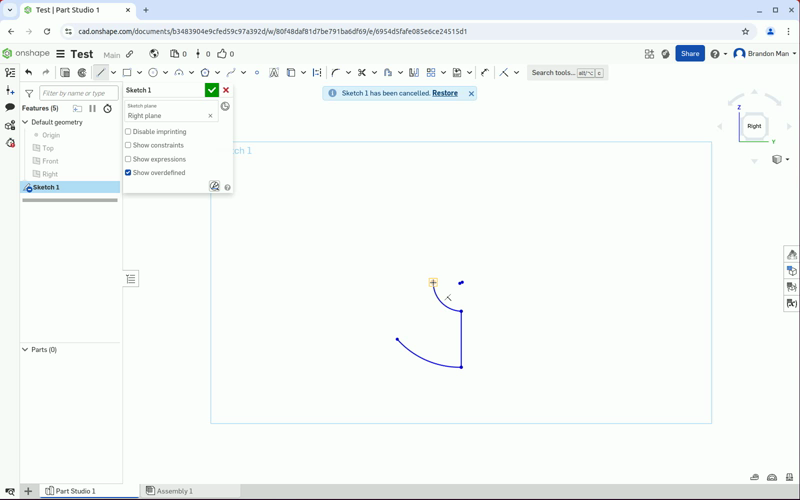
click(433, 282)
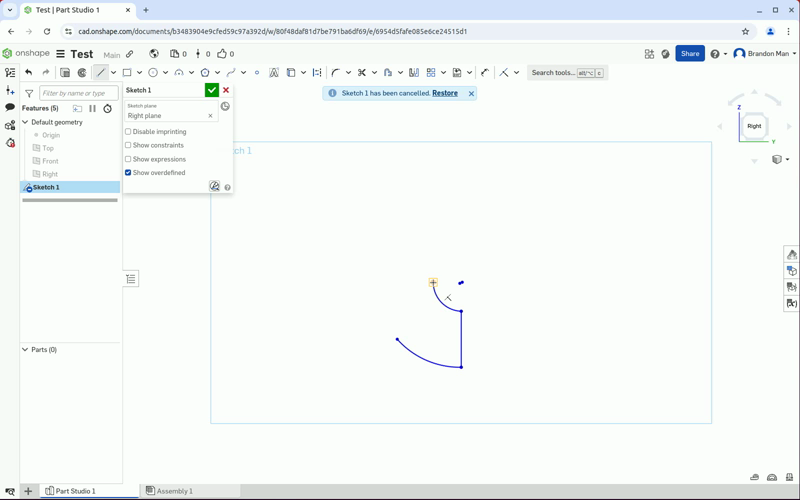
key_down(shift)
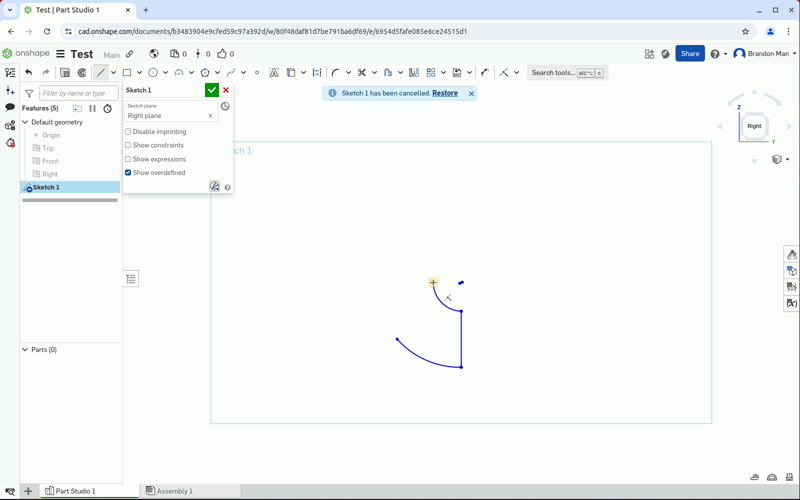
mouse_move(463, 282)
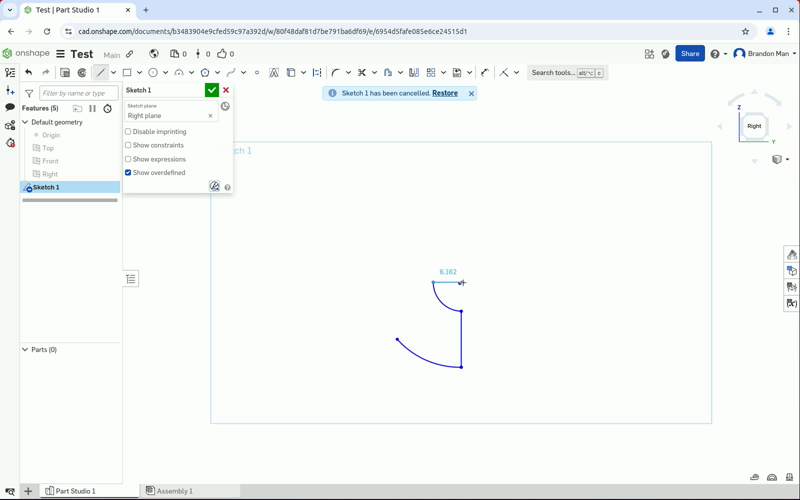
mouse_move(397, 282)
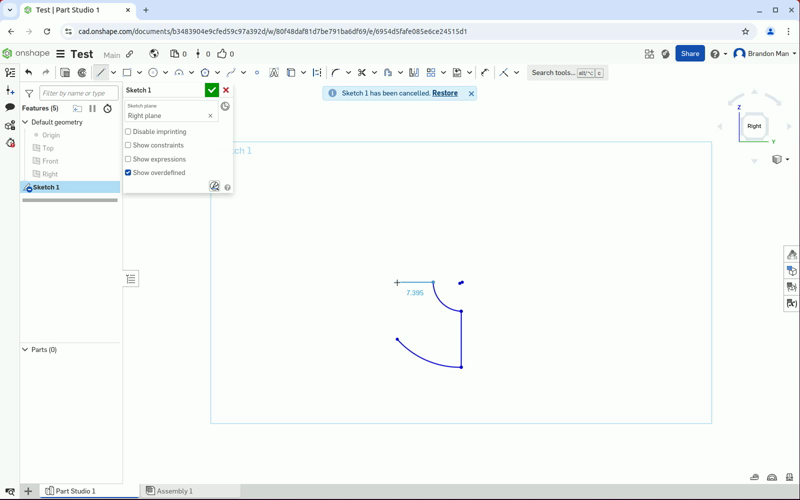
click(397, 282)
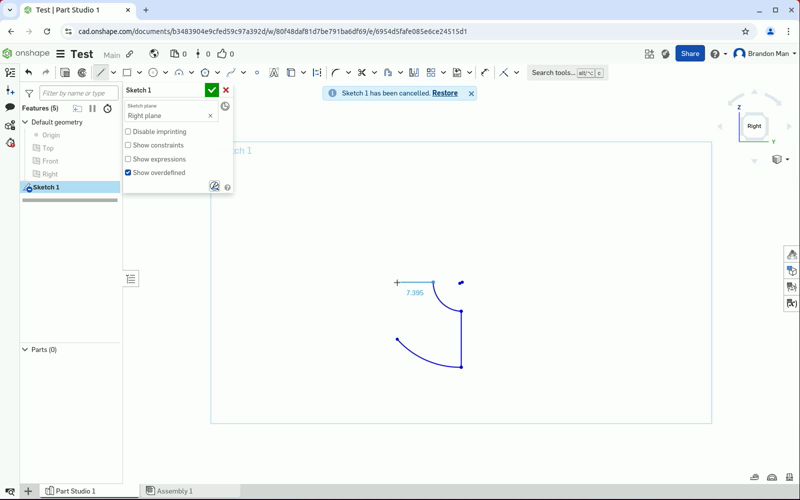
key_up(shift)
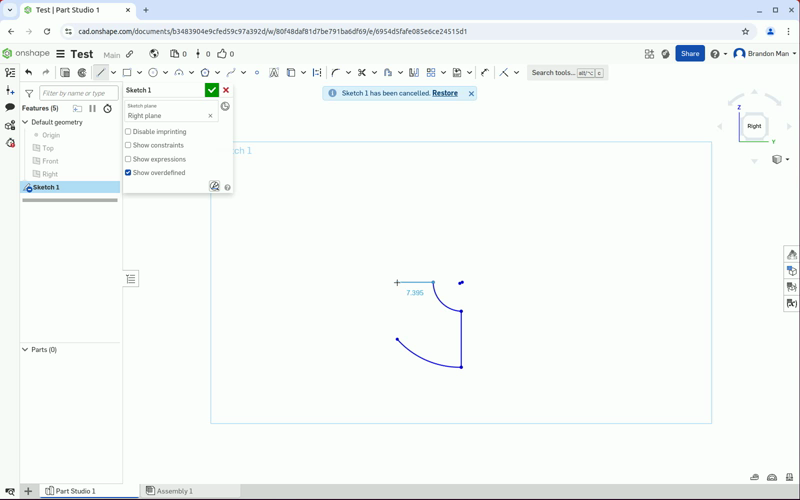
mouse_move(427, 282)
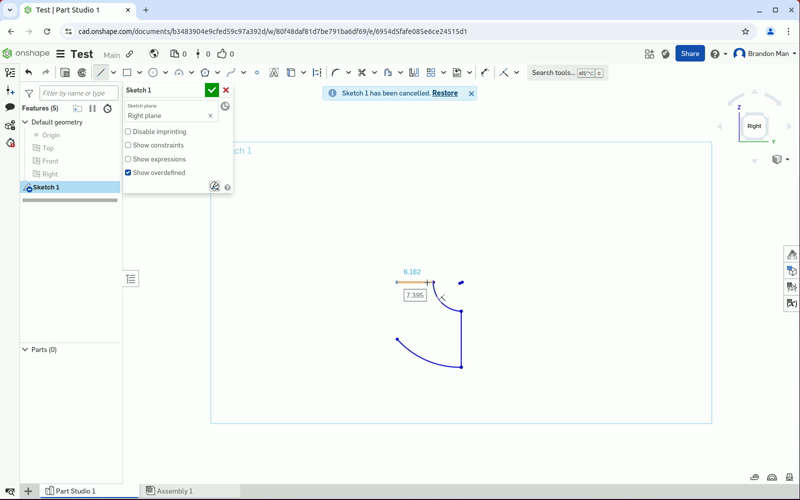
key_down(shift)
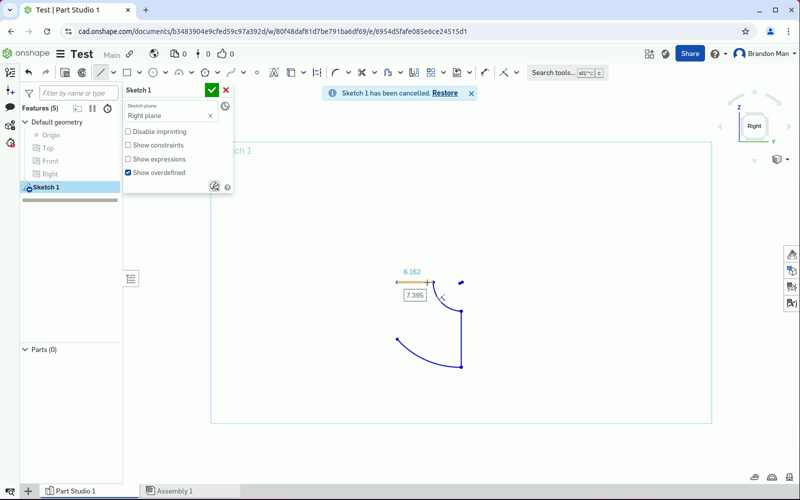
mouse_move(397, 339)
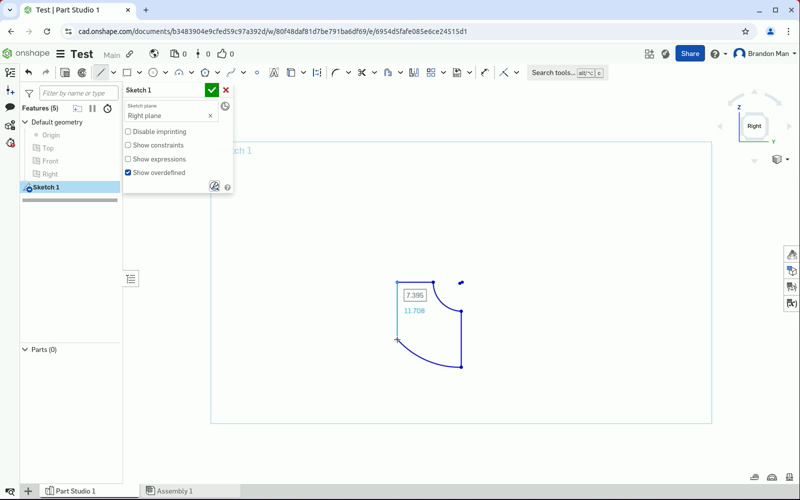
key_up(shift)
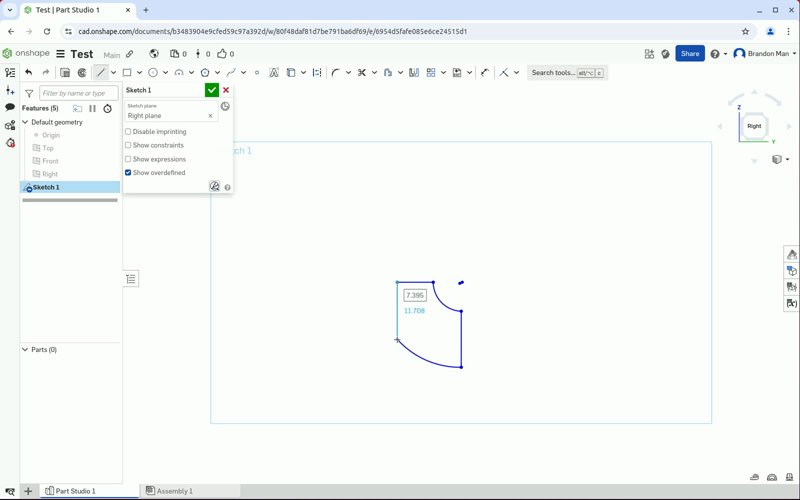
click(397, 339)
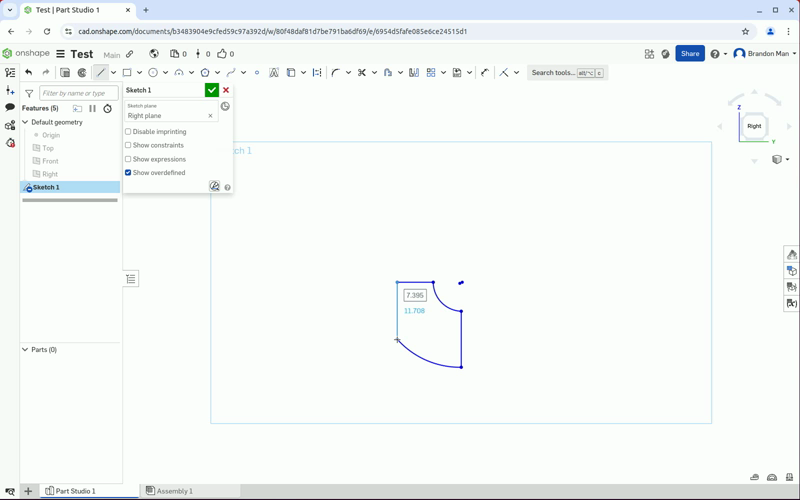
key(esc)
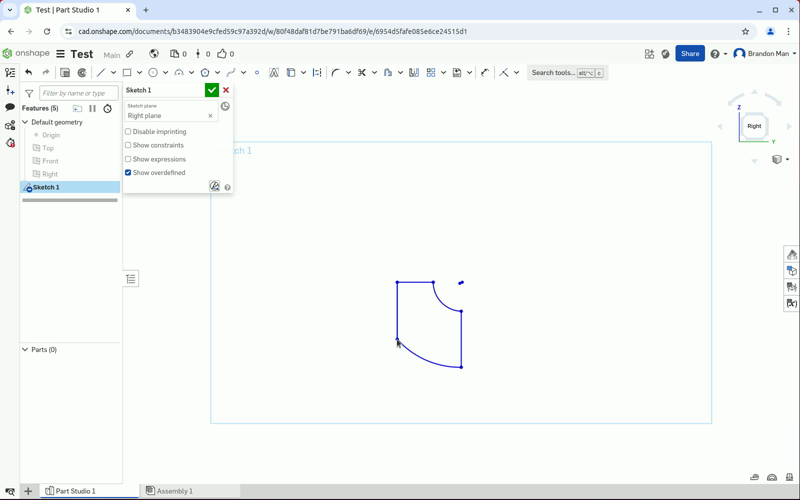
mouse_move(423, 323)
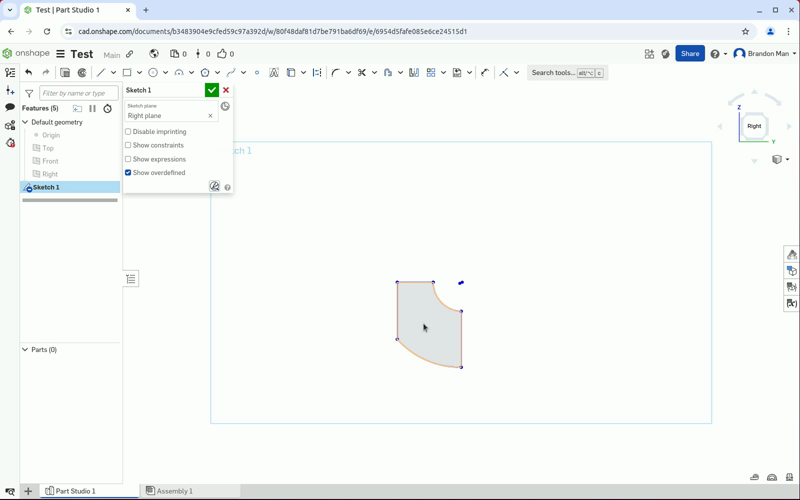
click(423, 323)
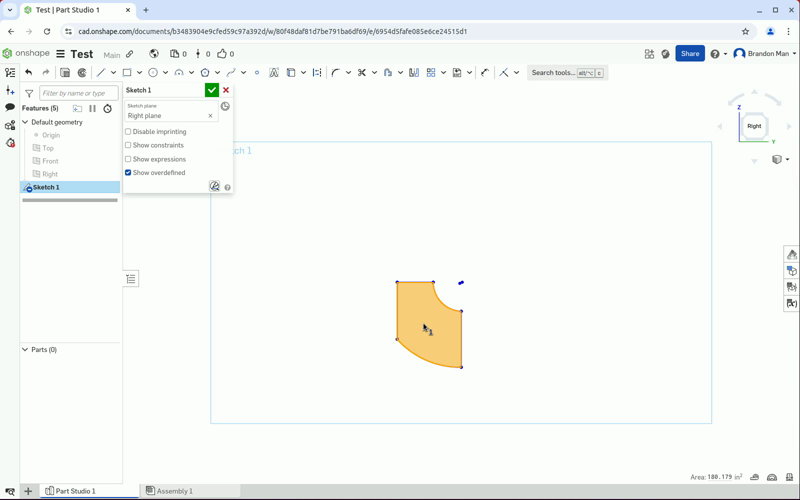
mouse_move(73, 352)
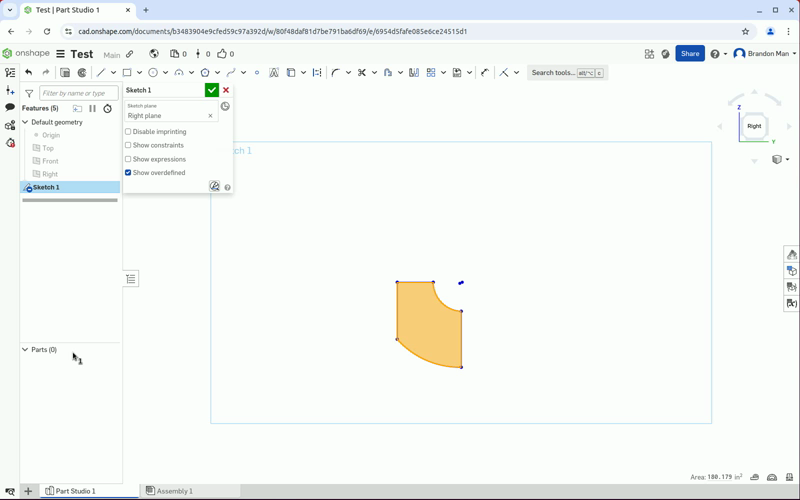
key(shift+y)
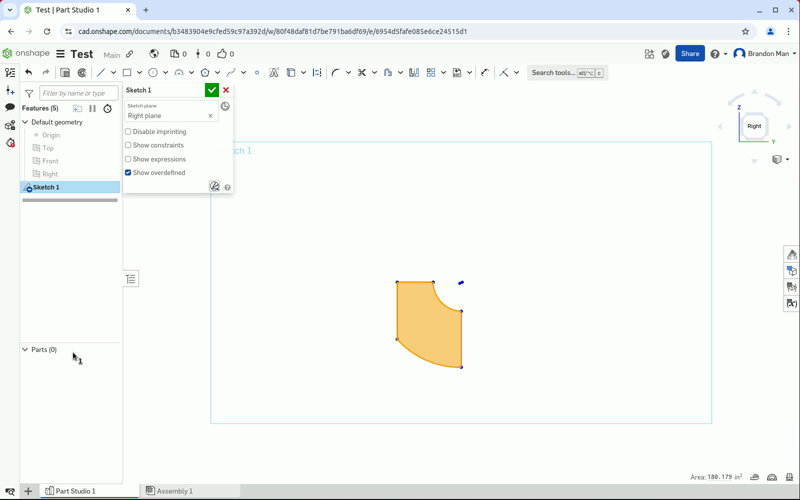
key(shift+e)
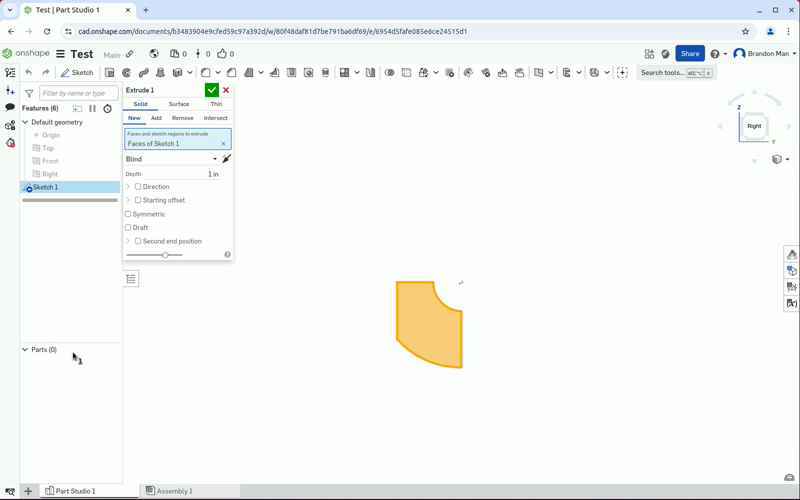
mouse_move(143, 106)
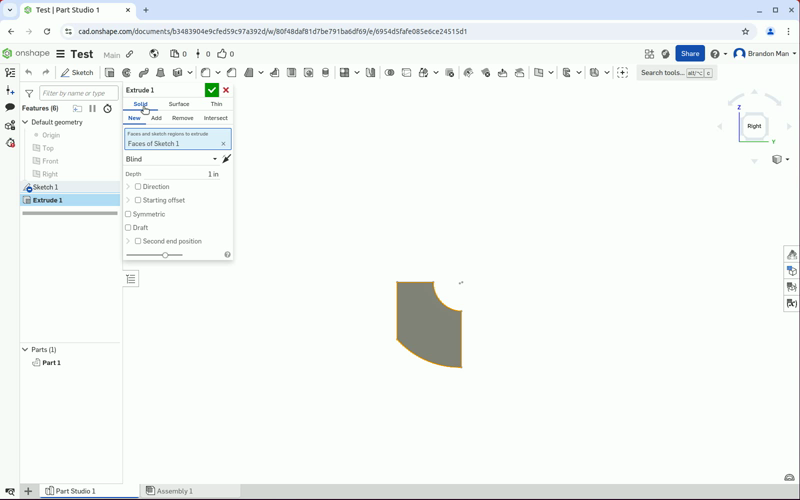
click(143, 106)
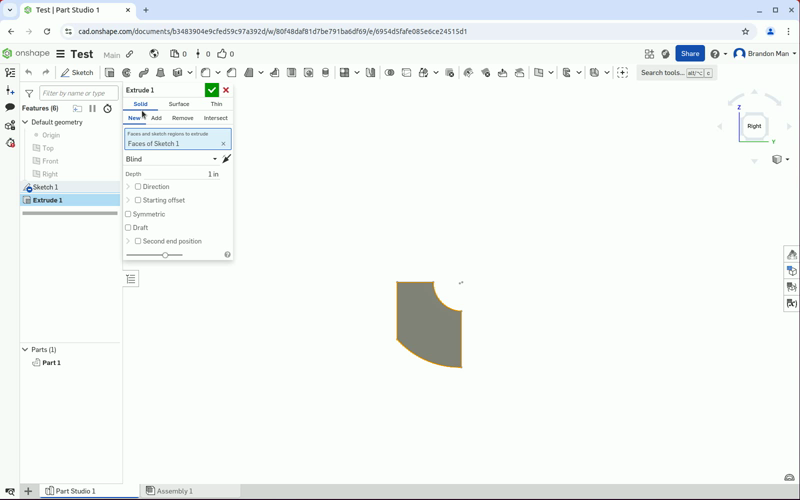
mouse_move(137, 120)
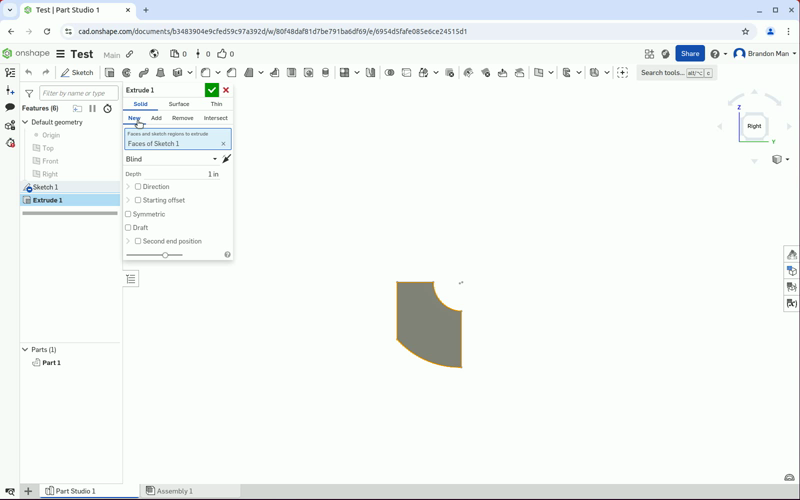
click(137, 120)
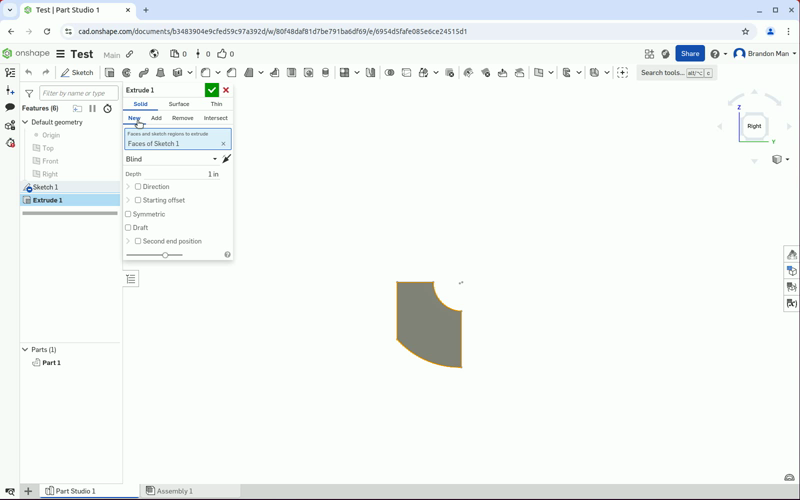
key(tab, 4)
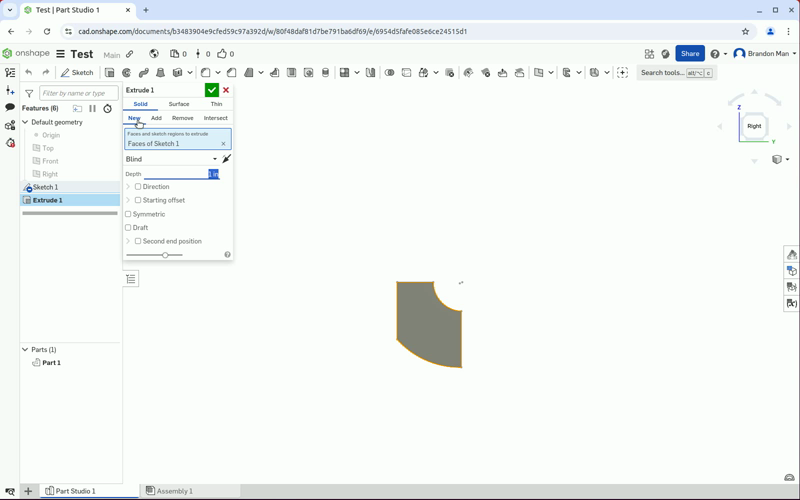
text(23.108)
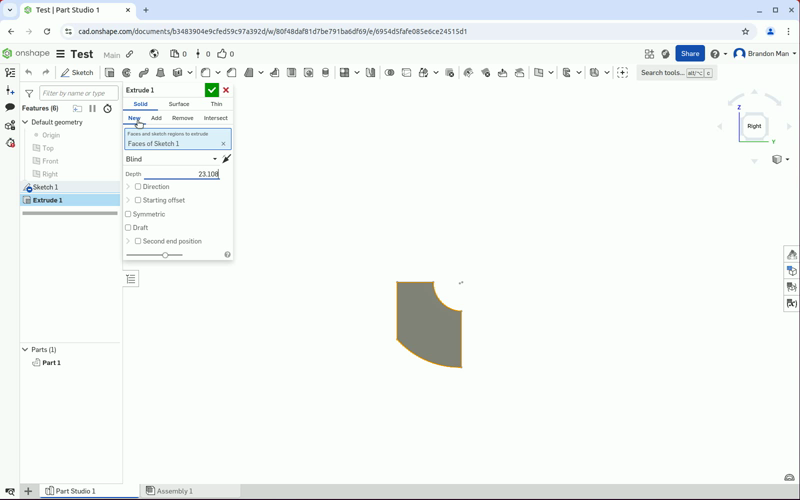
key(enter)
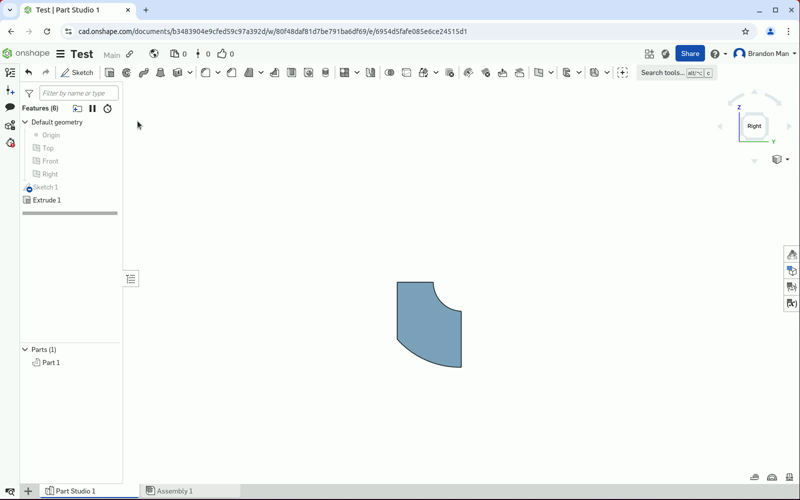
key(shift+h)
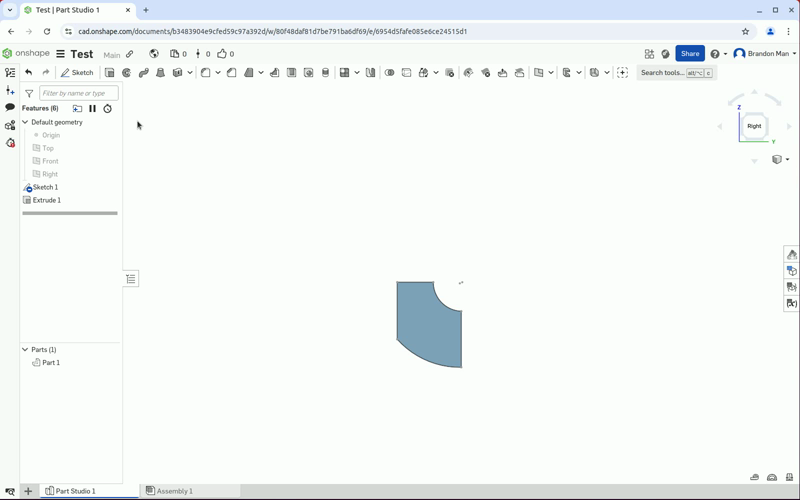
key(shift+h)
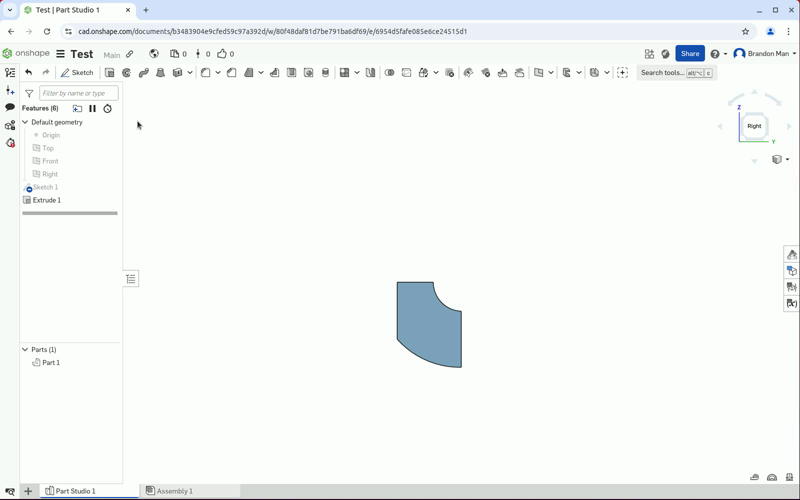
mouse_move(73, 189)
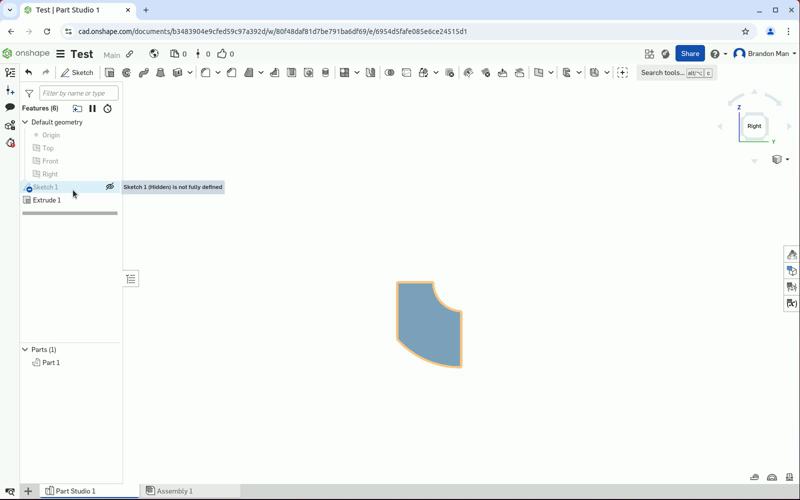
click(73, 189)
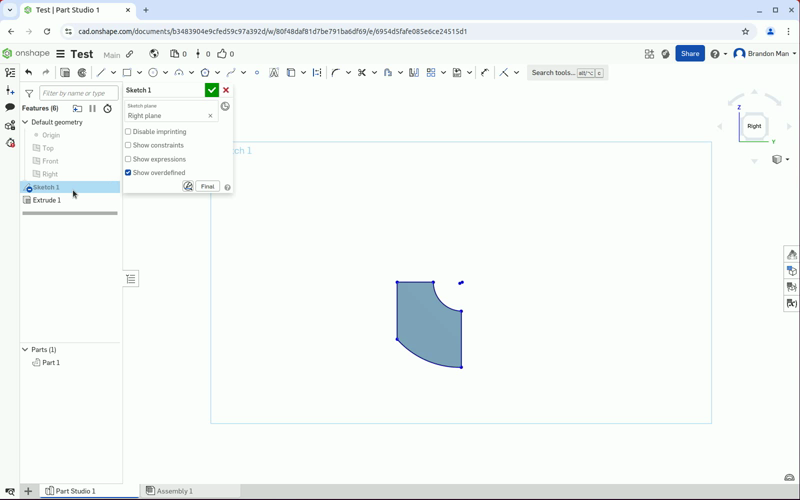
mouse_move(229, 92)
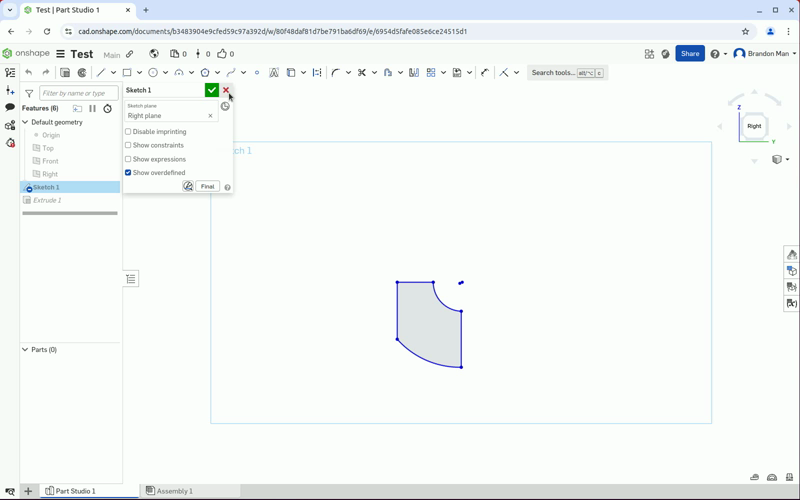
click(229, 92)
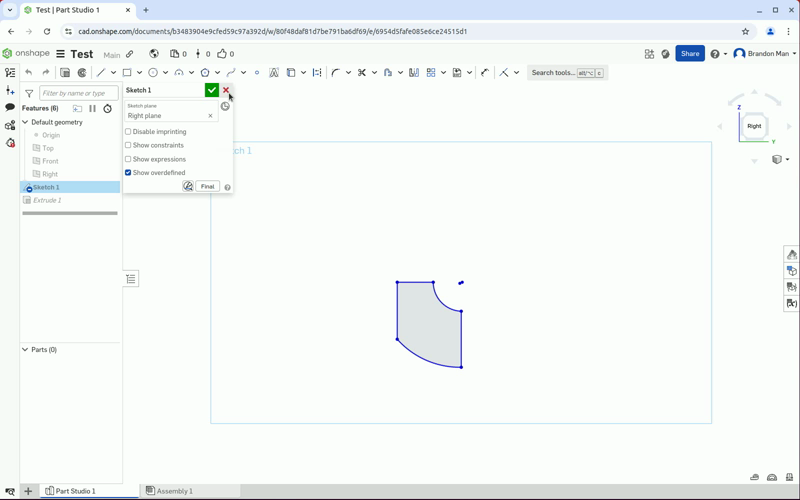
key(shift+s)
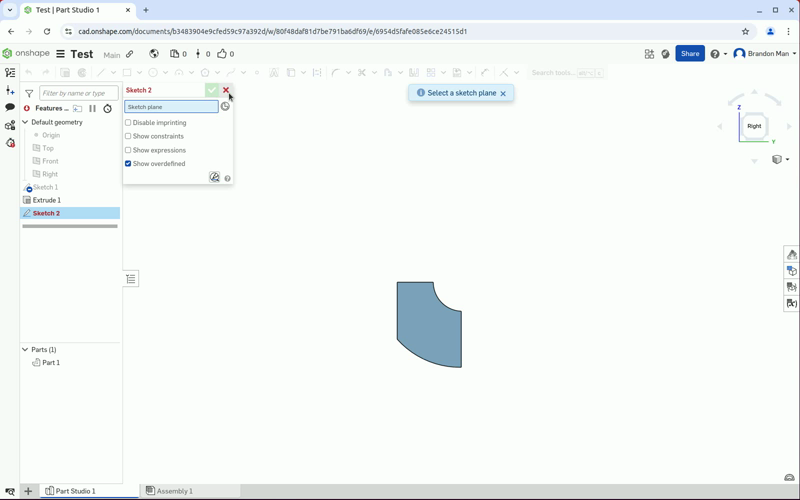
mouse_move(73, 176)
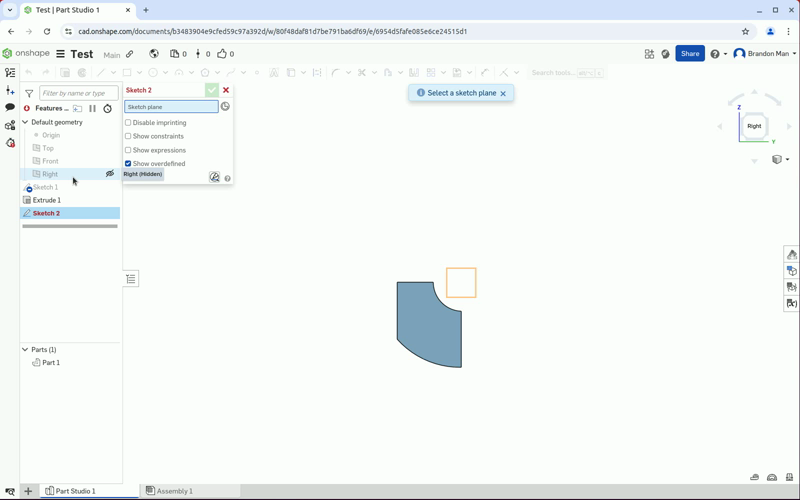
click(73, 176)
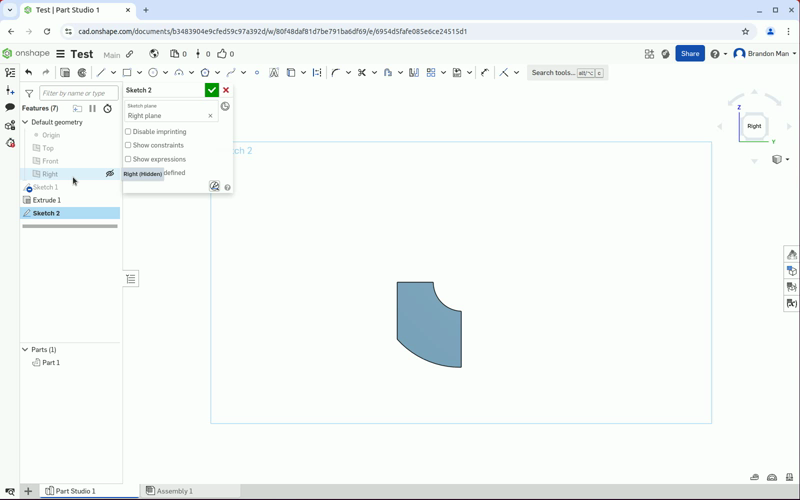
mouse_move(73, 352)
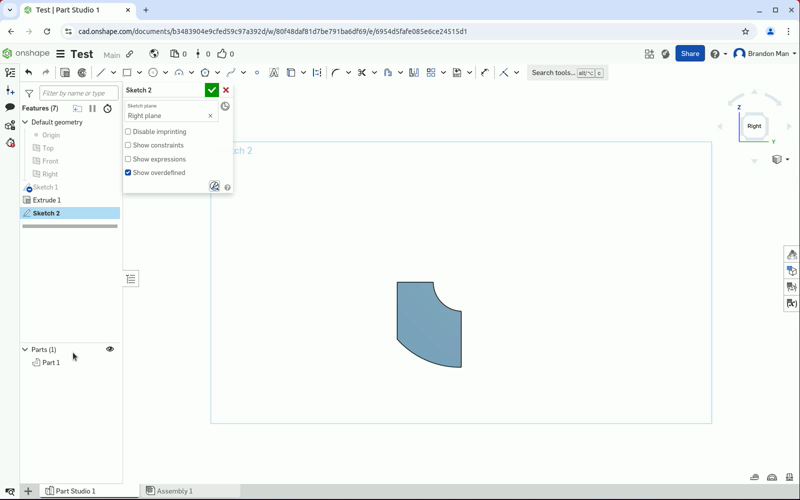
key(y)
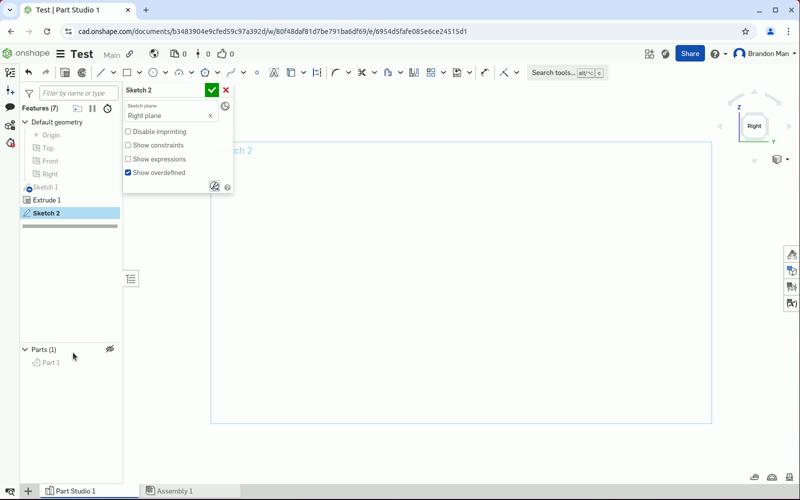
key(l)
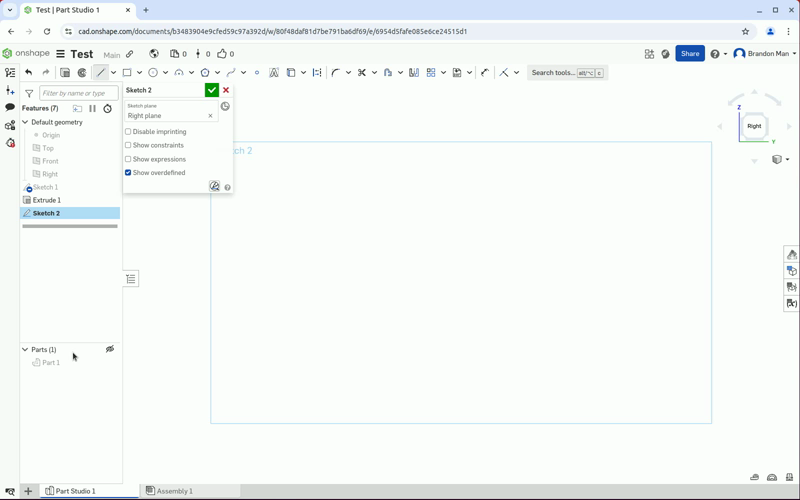
key_down(shift)
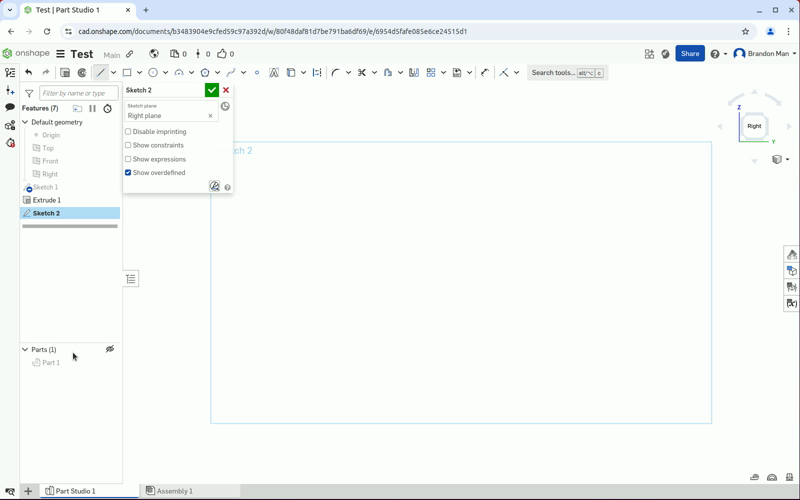
mouse_move(397, 282)
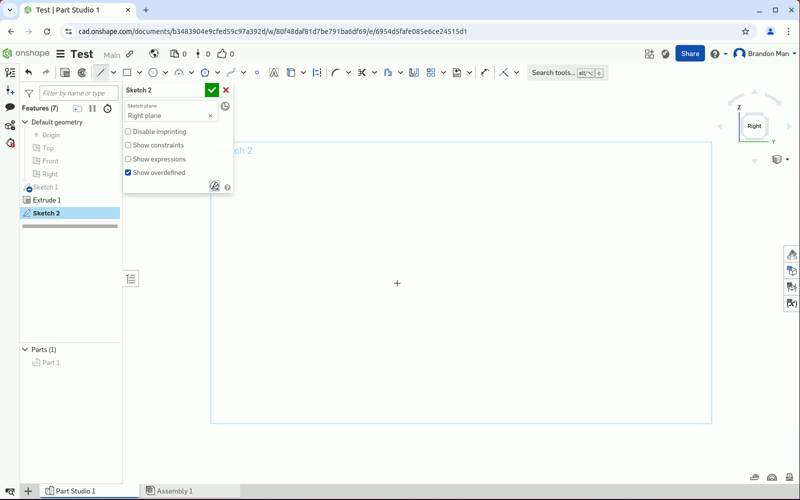
click(397, 282)
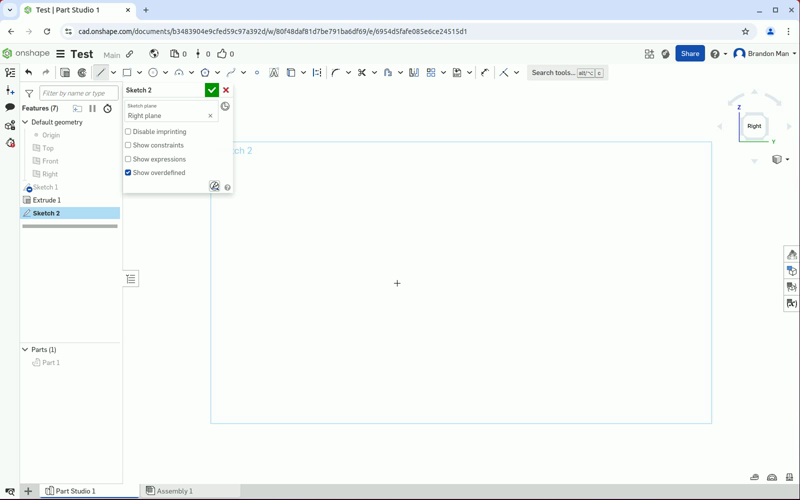
key_up(shift)
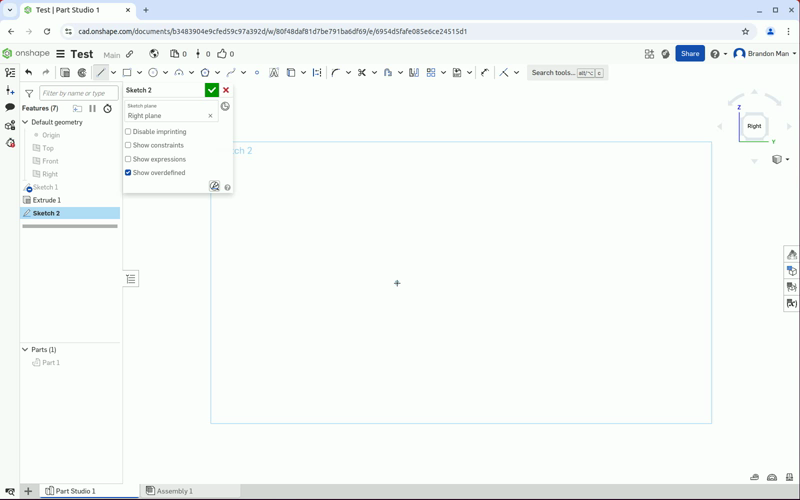
key_down(shift)
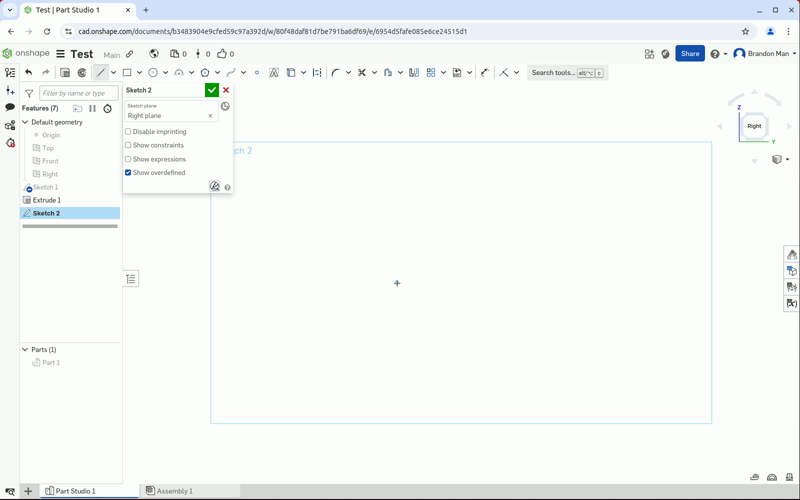
mouse_move(427, 282)
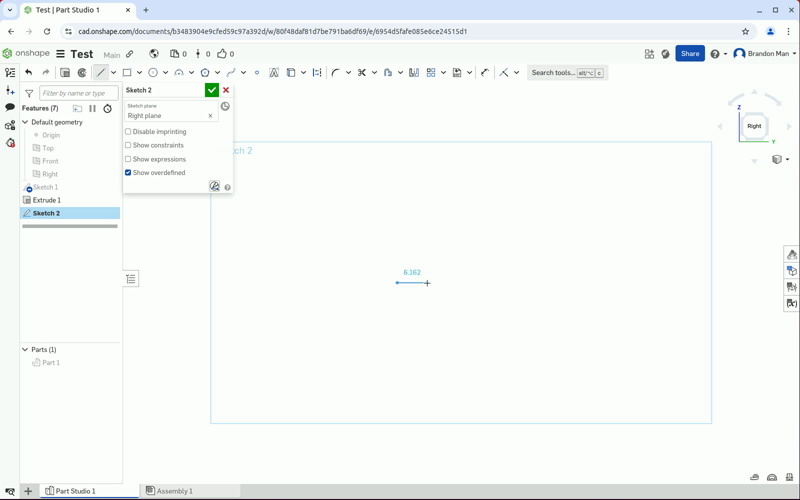
mouse_move(431, 282)
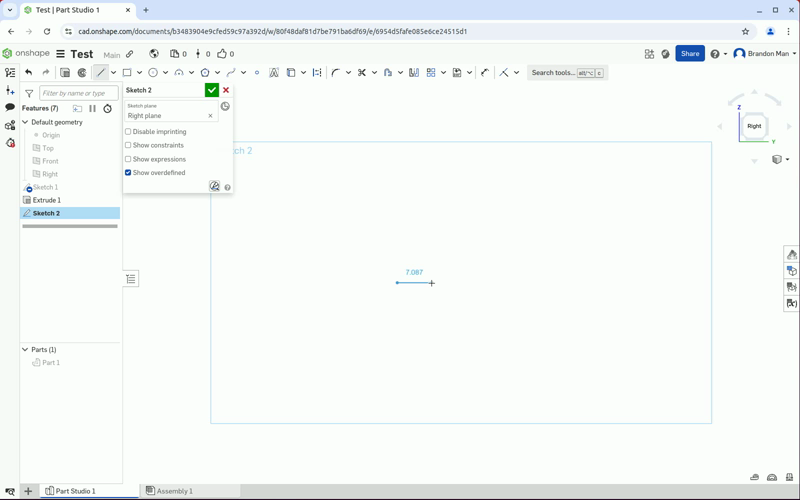
click(431, 282)
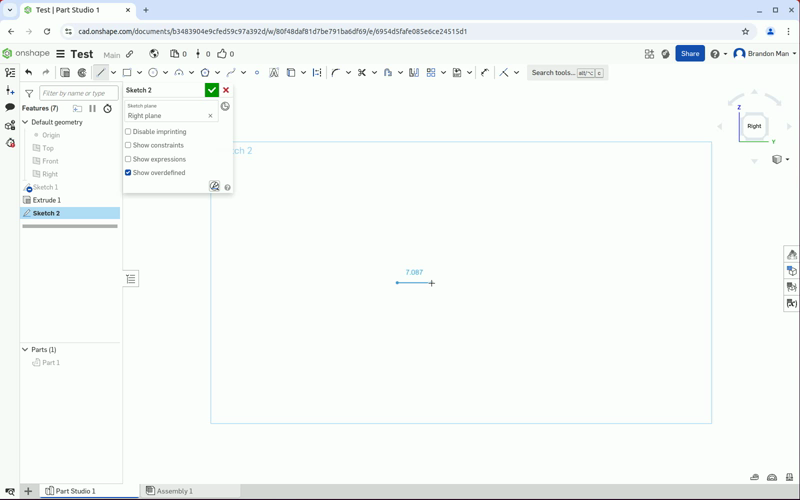
key_up(shift)
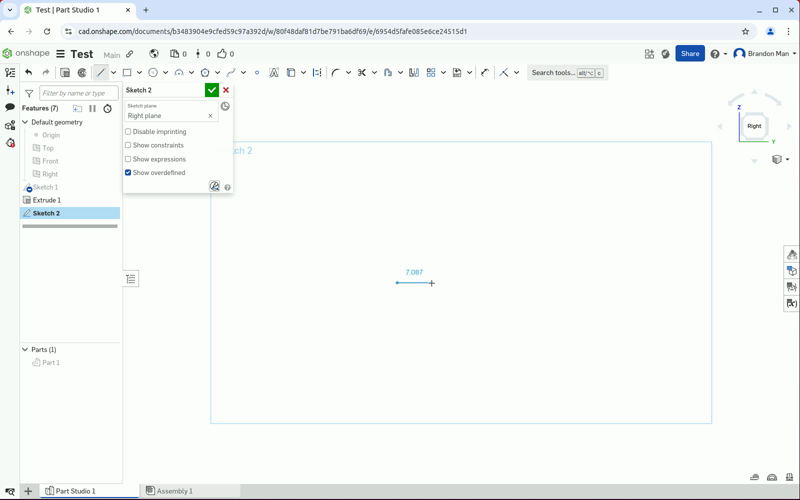
key(esc)
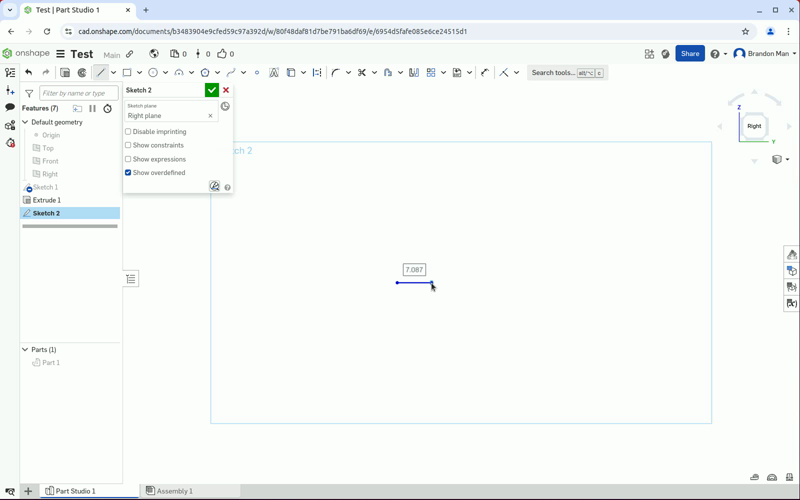
key(a)
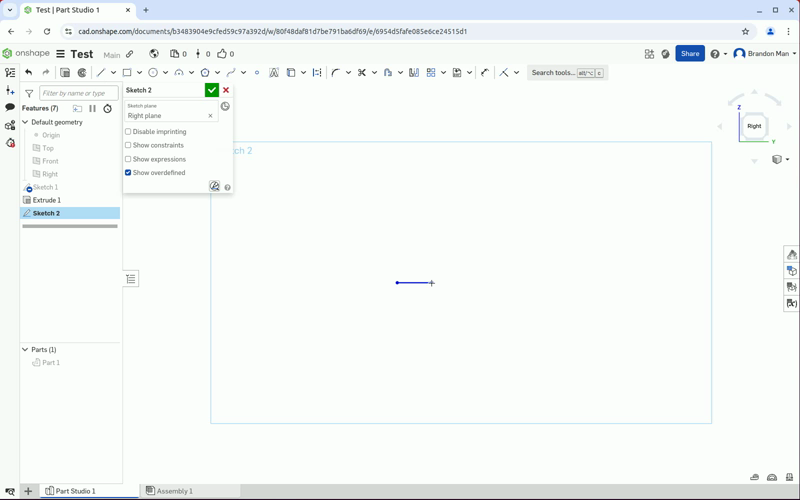
mouse_move(431, 282)
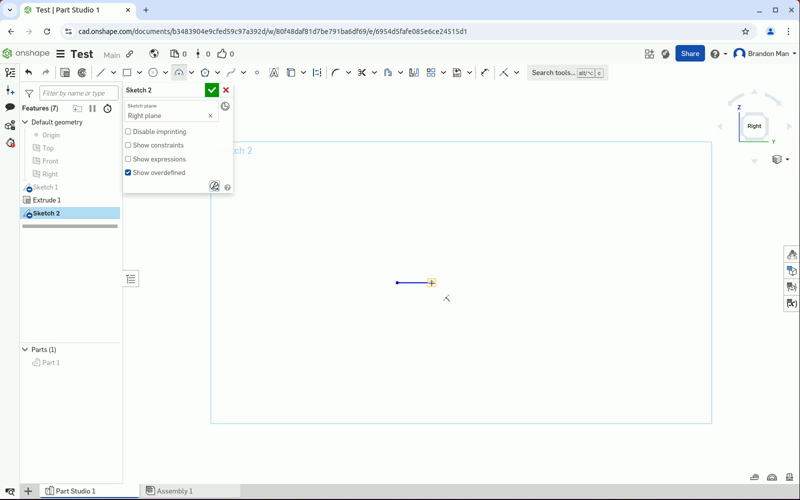
click(431, 282)
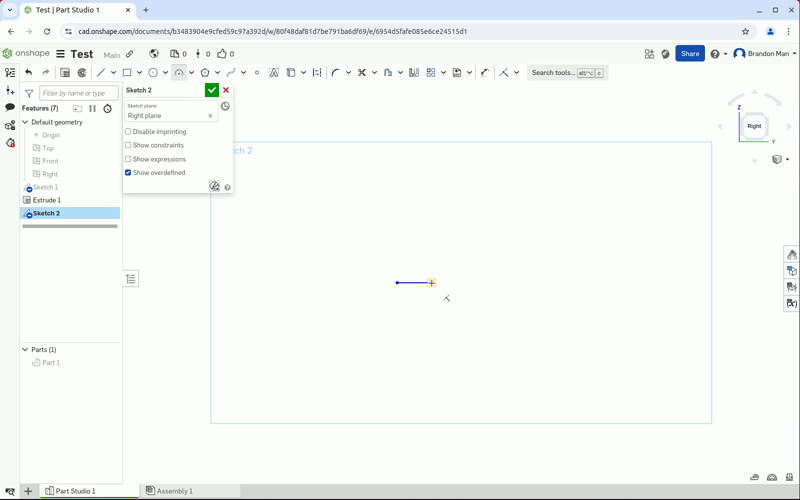
key_down(shift)
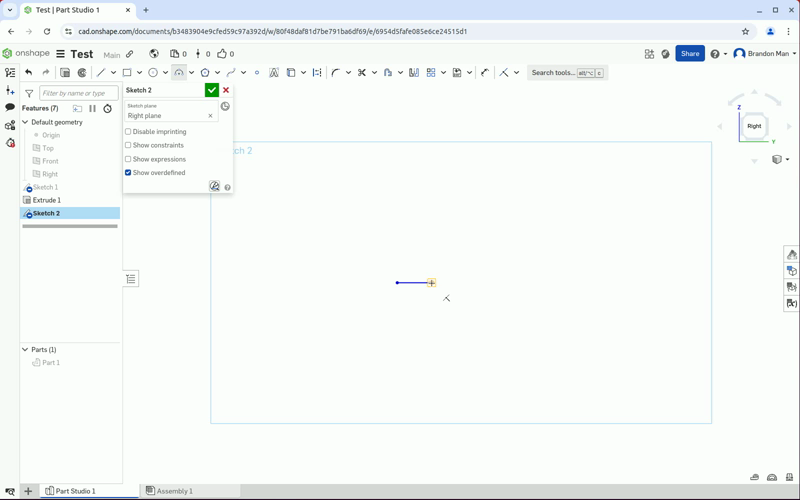
mouse_move(461, 310)
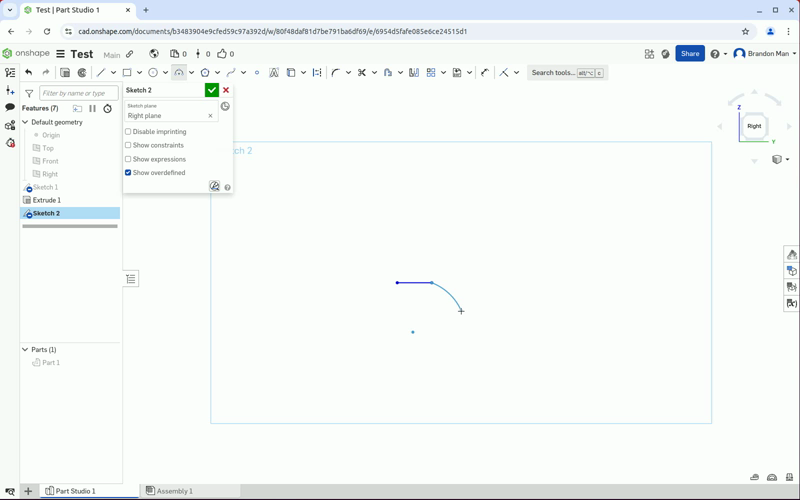
click(461, 310)
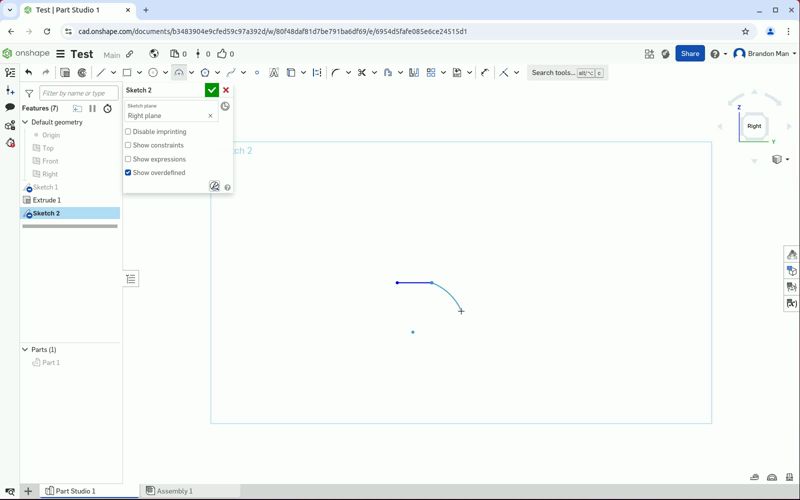
mouse_move(480, 261)
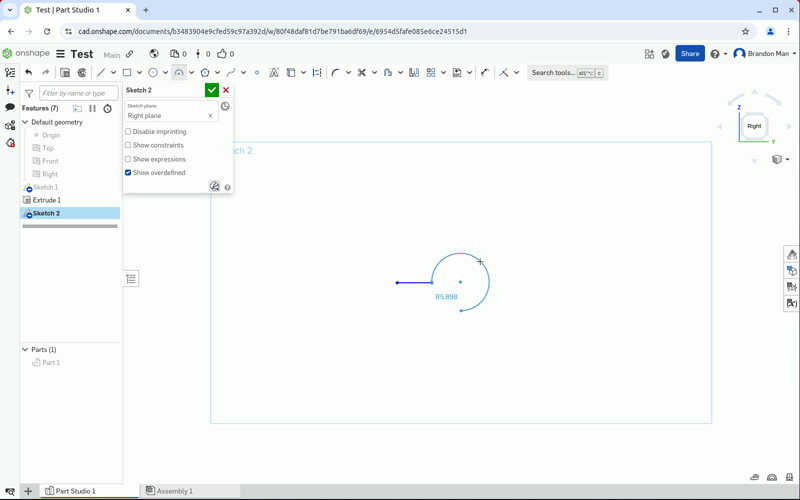
click(480, 261)
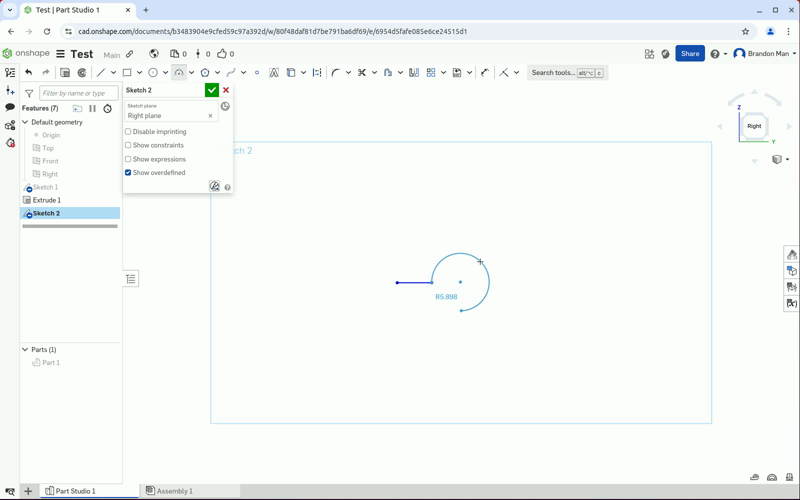
key_up(shift)
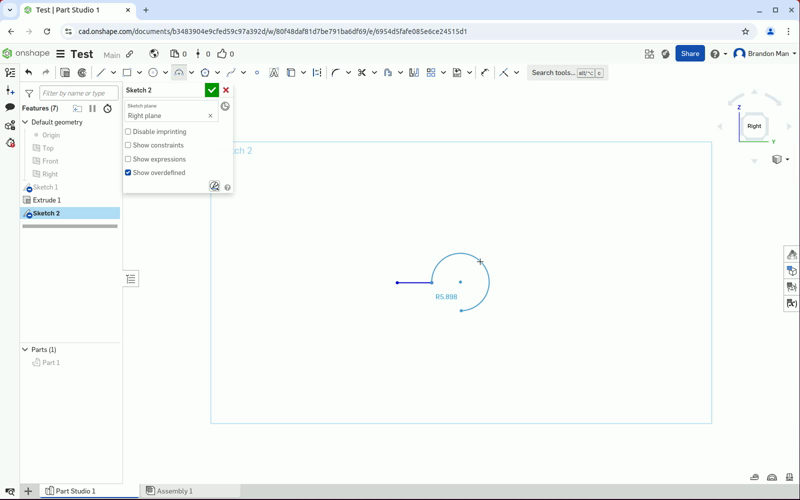
key(esc)
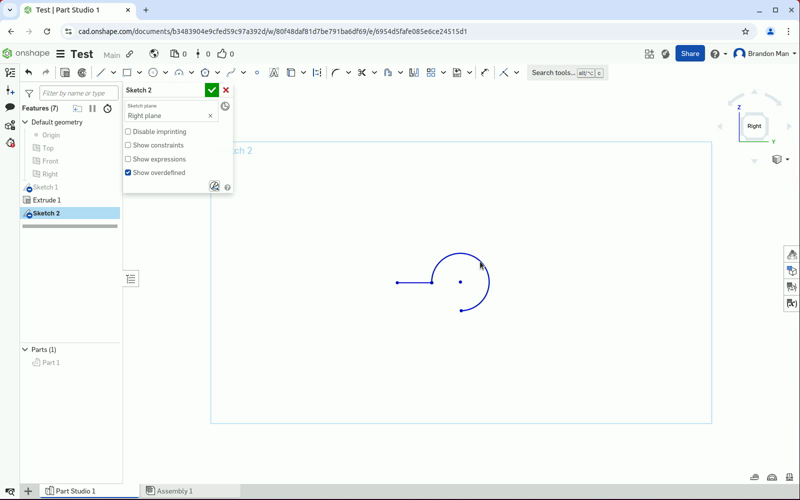
key(l)
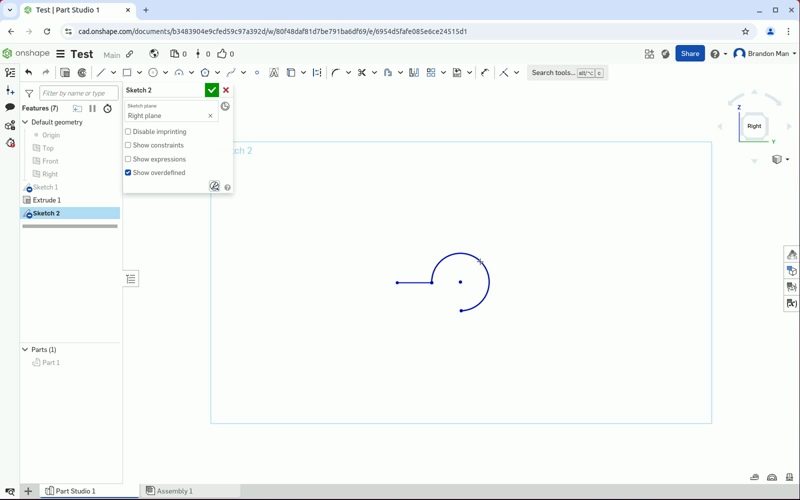
mouse_move(461, 310)
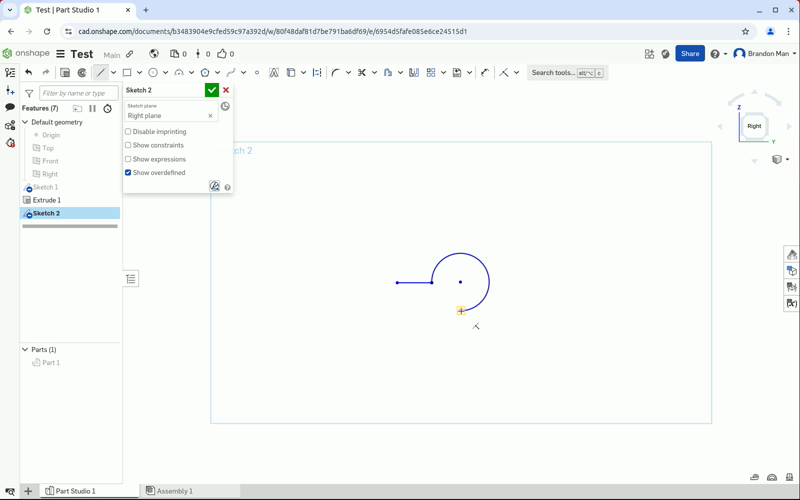
click(461, 310)
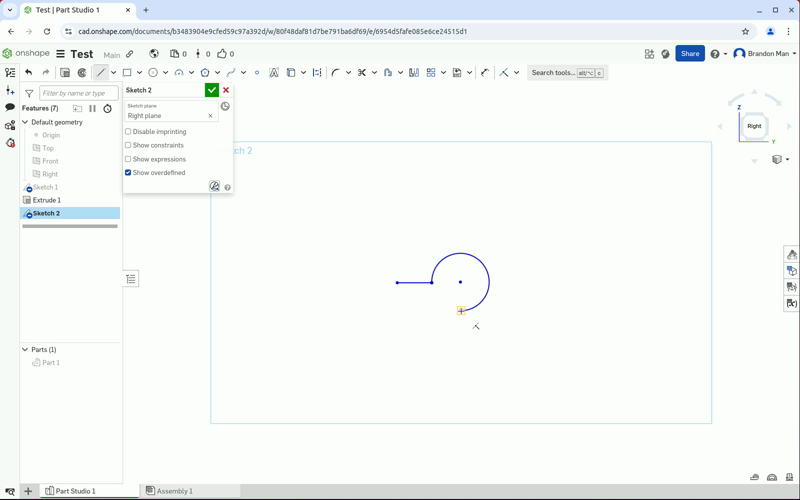
key_down(shift)
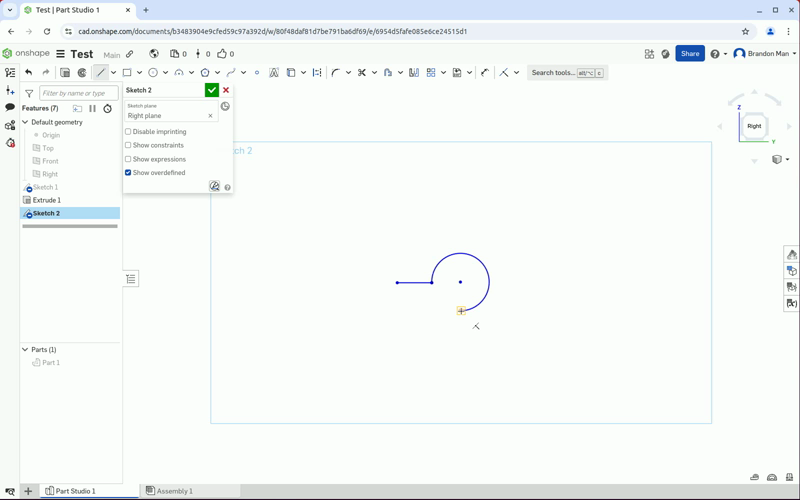
mouse_move(491, 310)
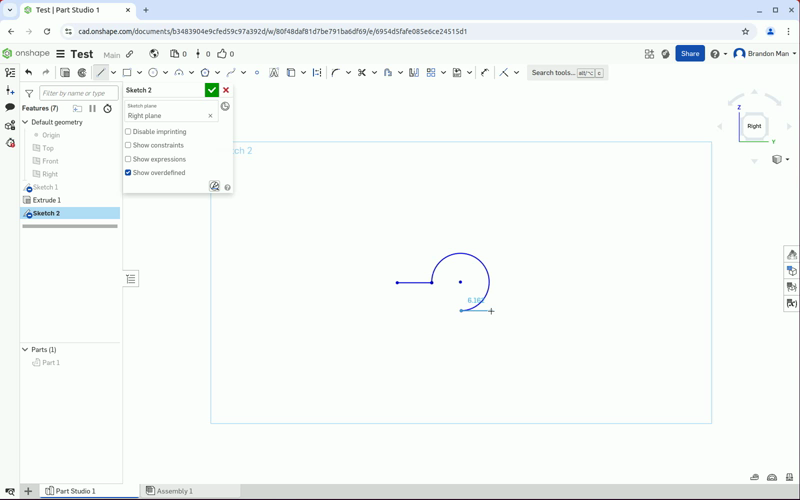
mouse_move(461, 366)
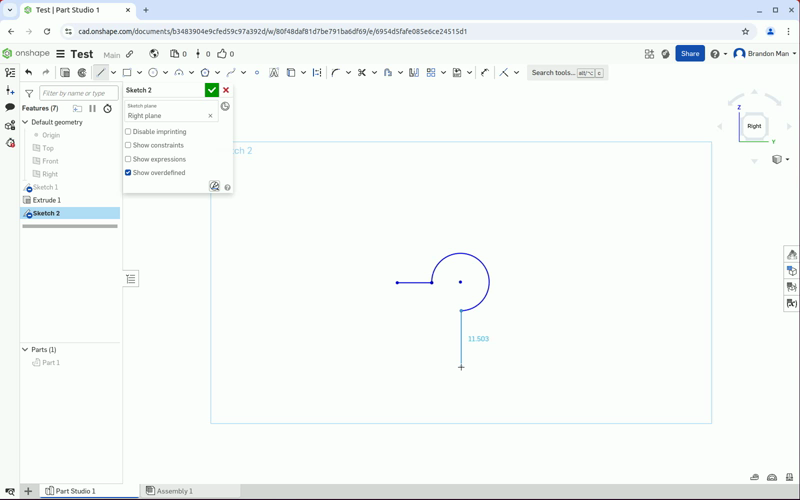
click(461, 366)
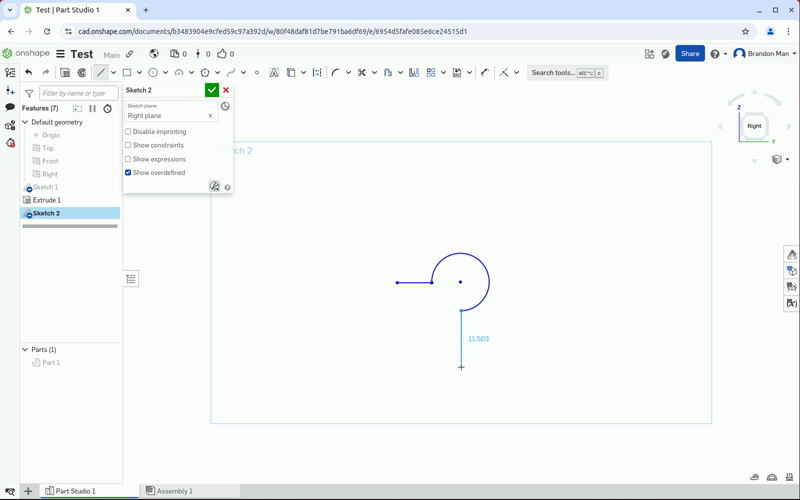
key_up(shift)
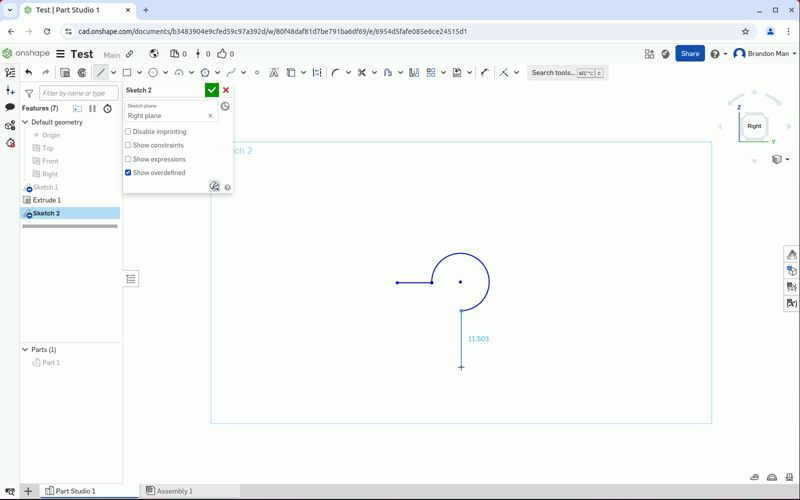
key(esc)
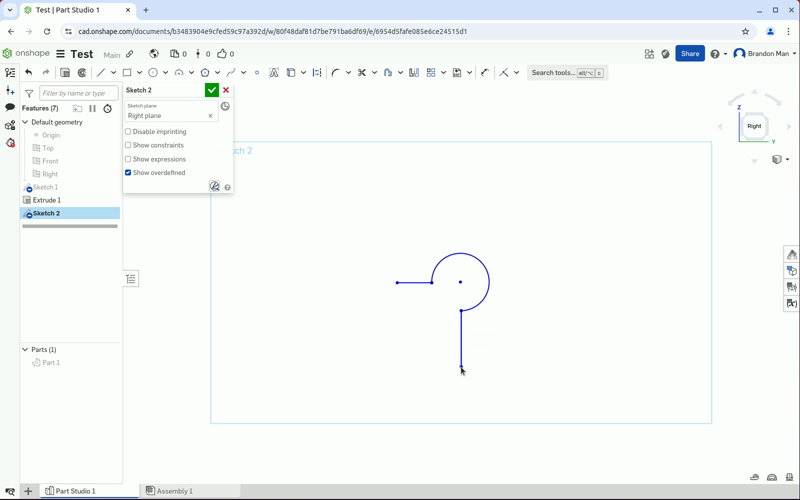
key(a)
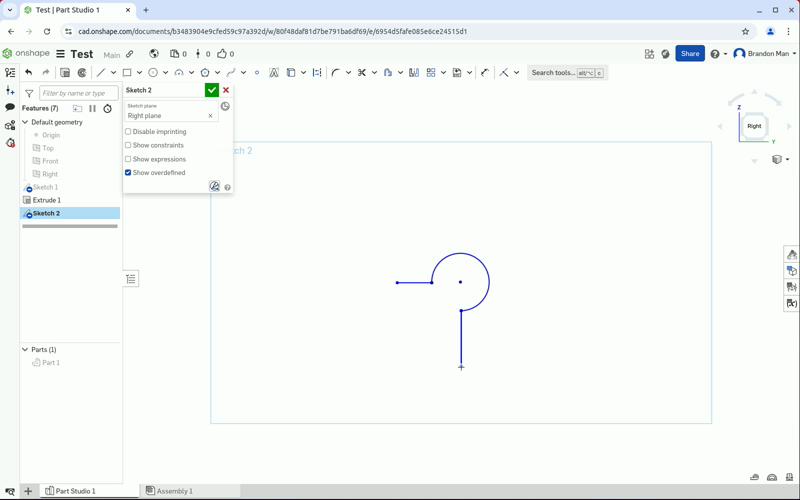
mouse_move(461, 366)
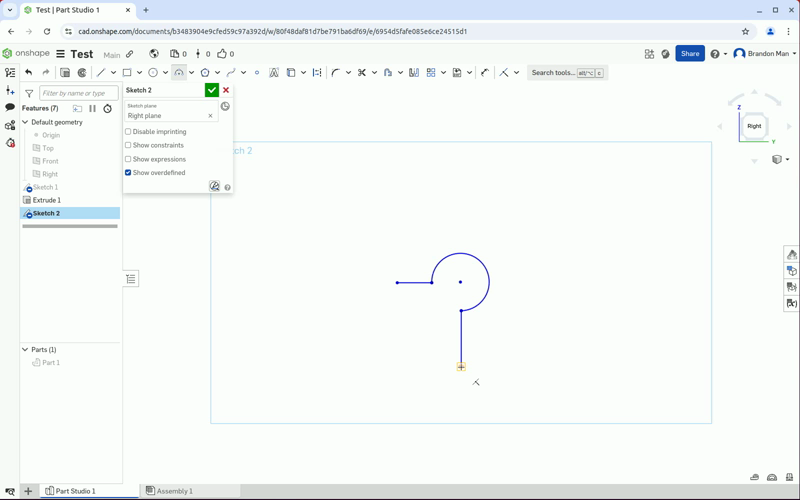
click(461, 366)
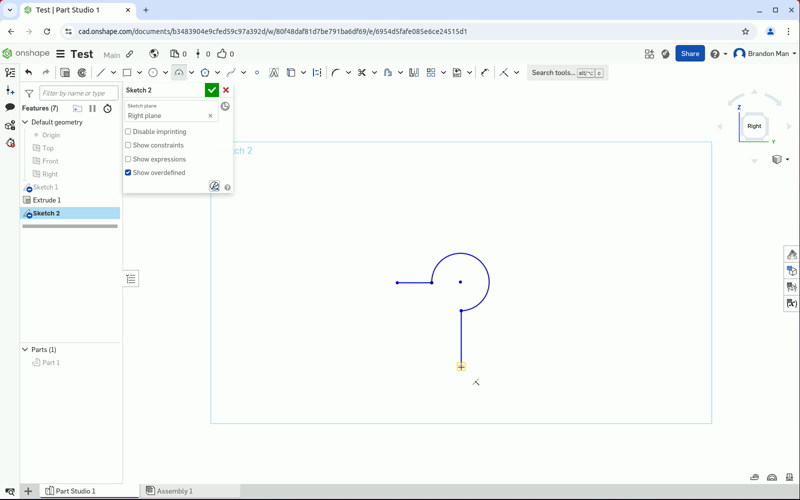
key_down(shift)
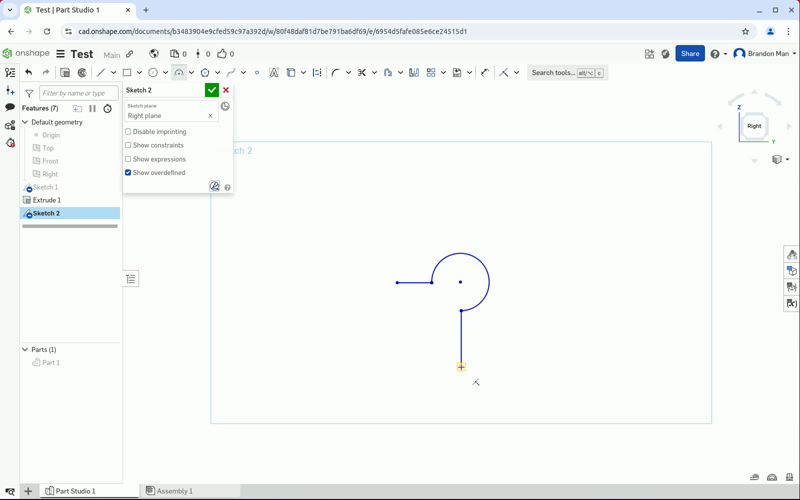
mouse_move(397, 227)
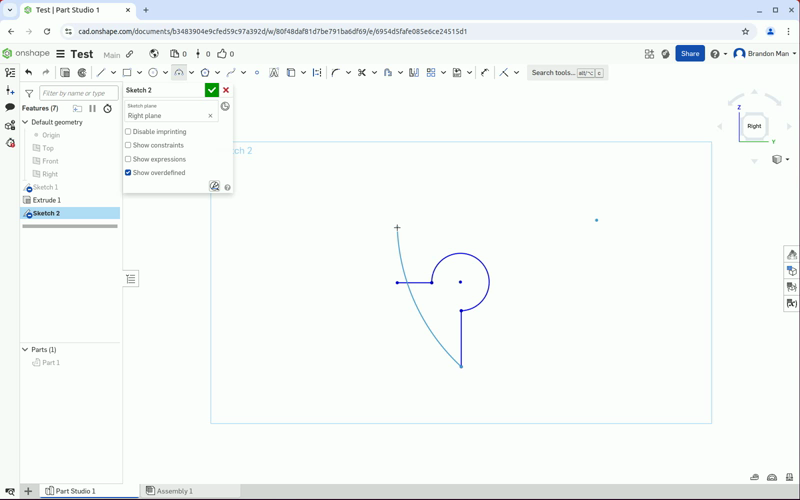
click(397, 227)
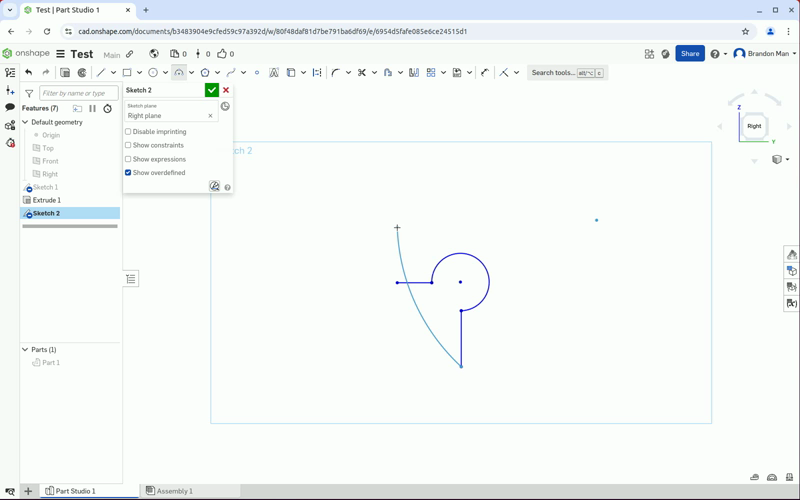
mouse_move(536, 248)
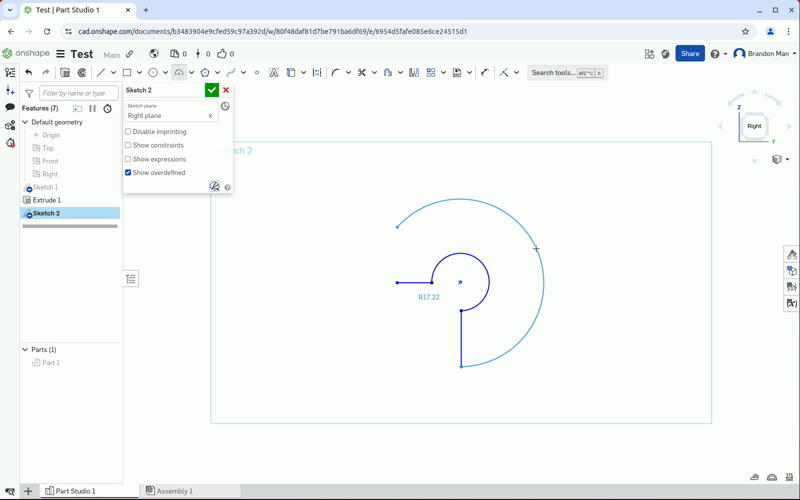
click(536, 248)
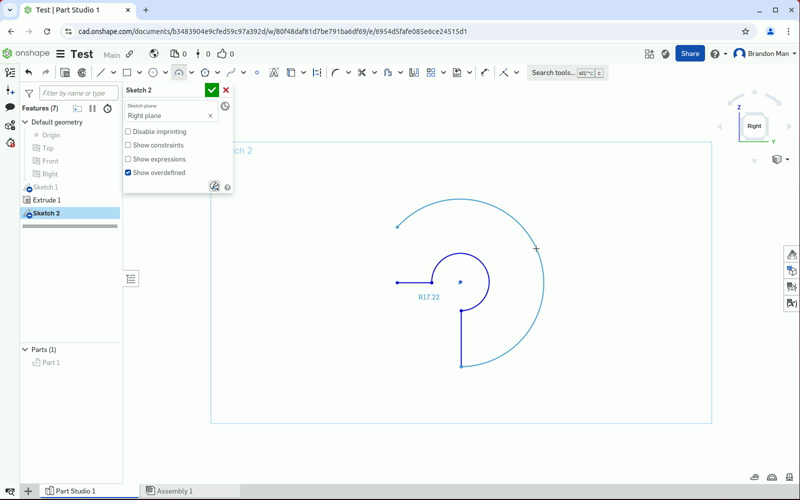
key_up(shift)
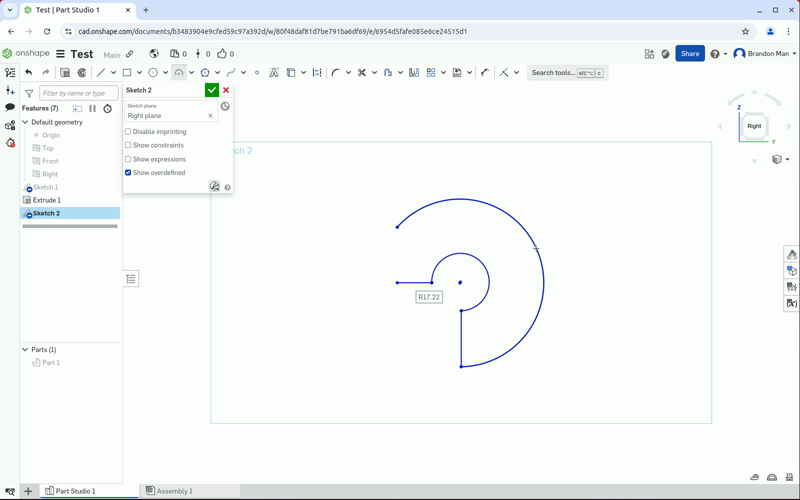
key(esc)
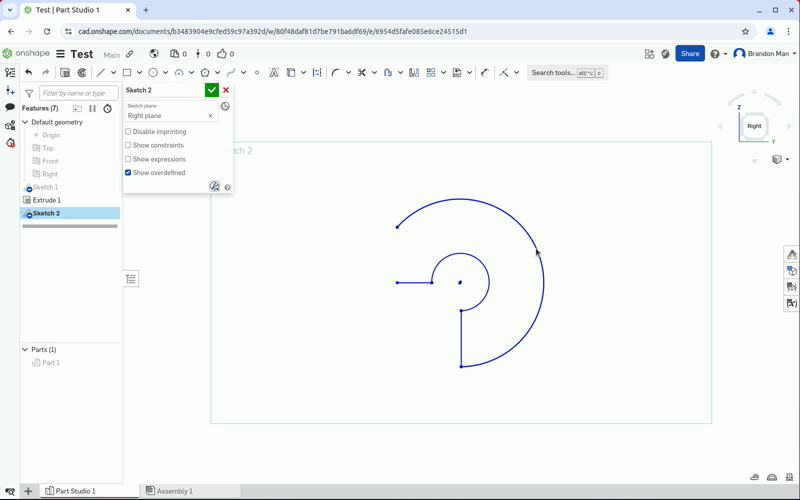
key(l)
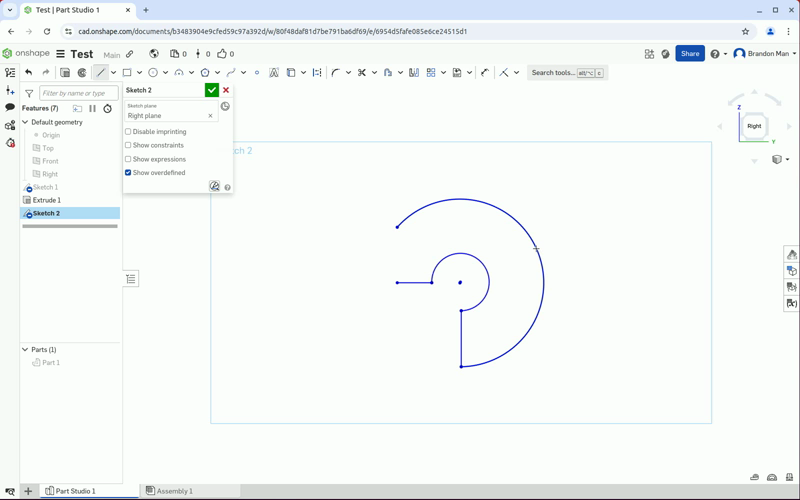
mouse_move(397, 227)
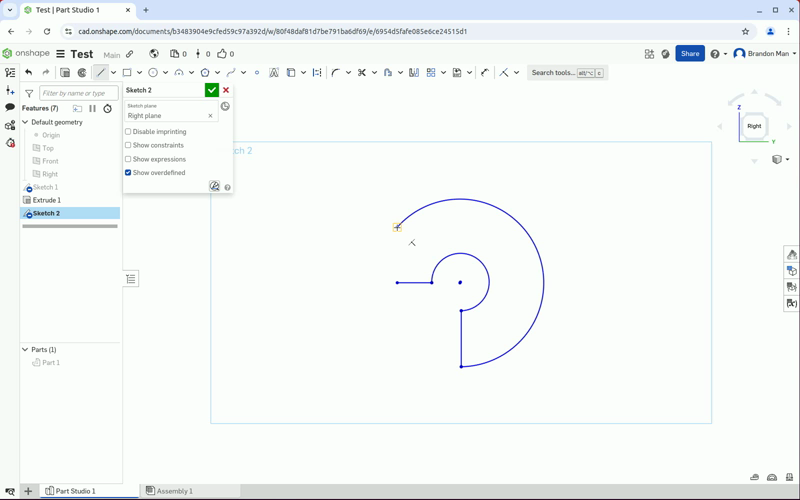
click(397, 227)
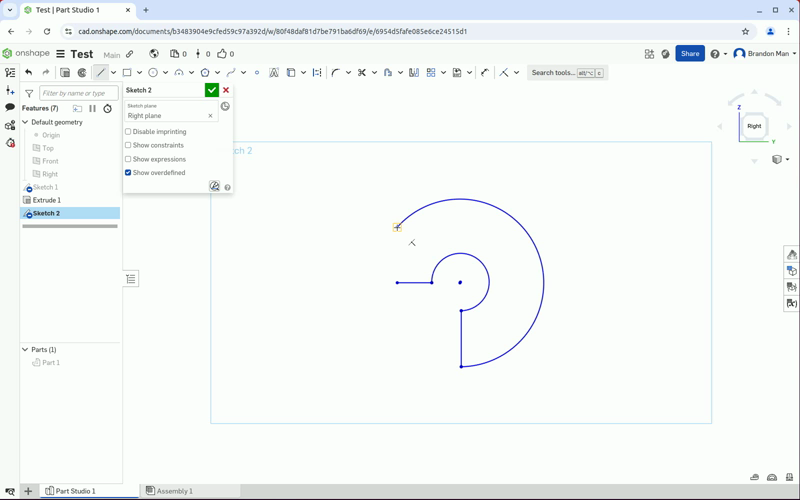
mouse_move(427, 227)
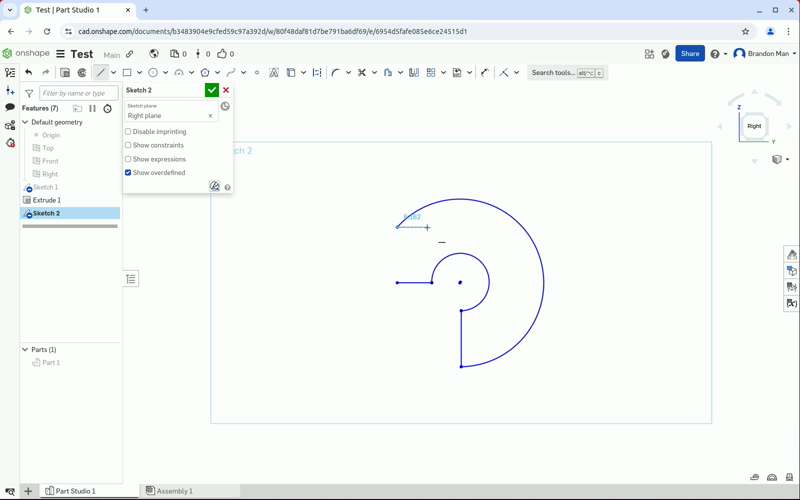
key_down(shift)
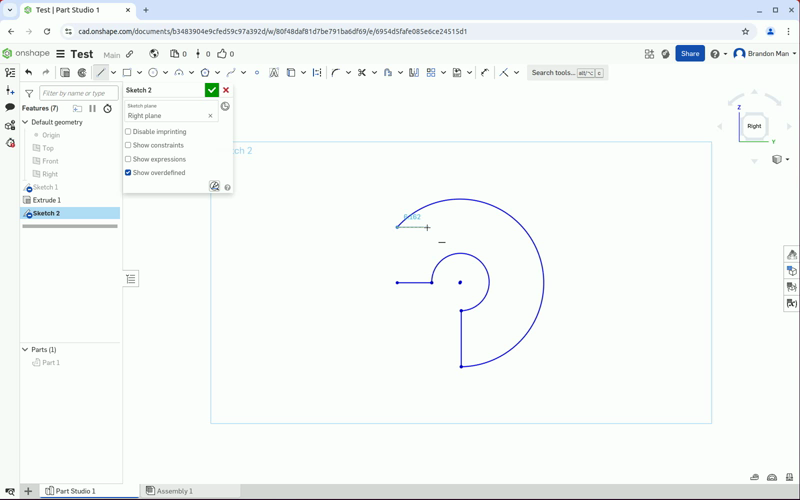
mouse_move(397, 282)
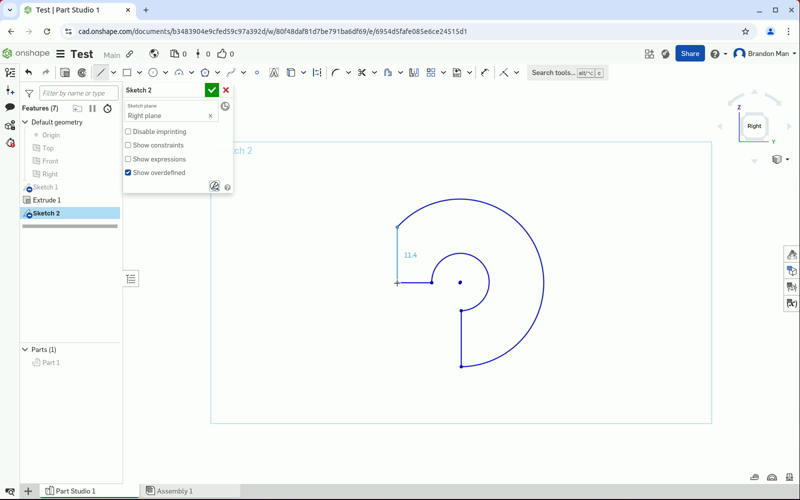
key_up(shift)
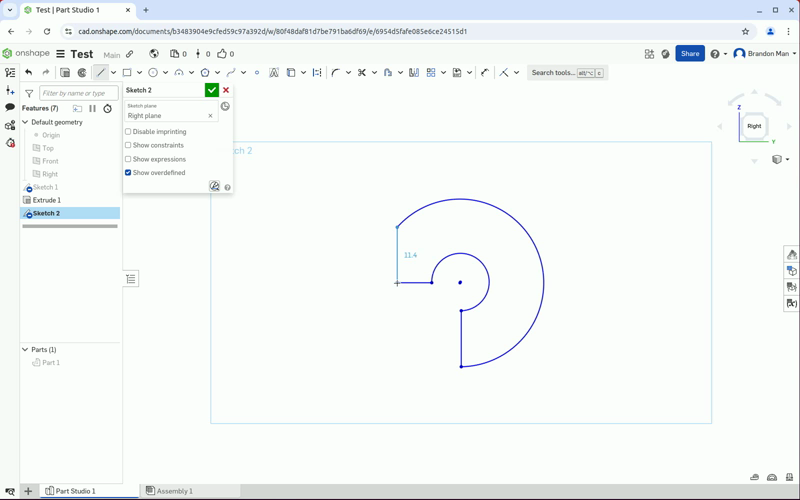
click(397, 282)
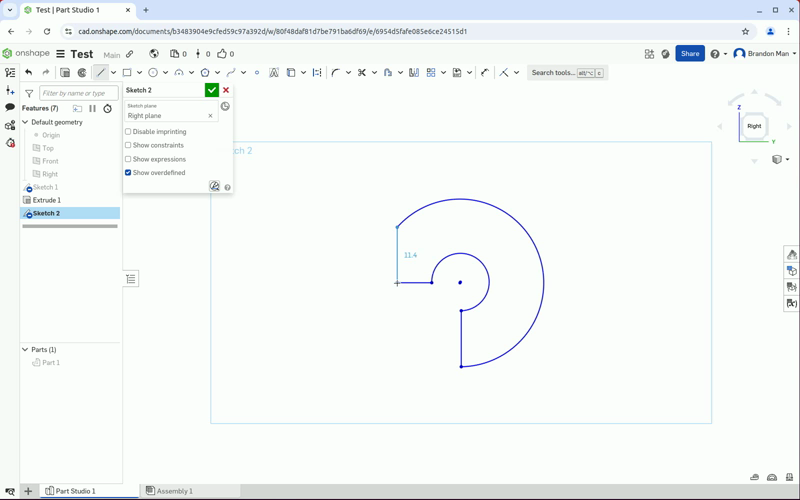
key(esc)
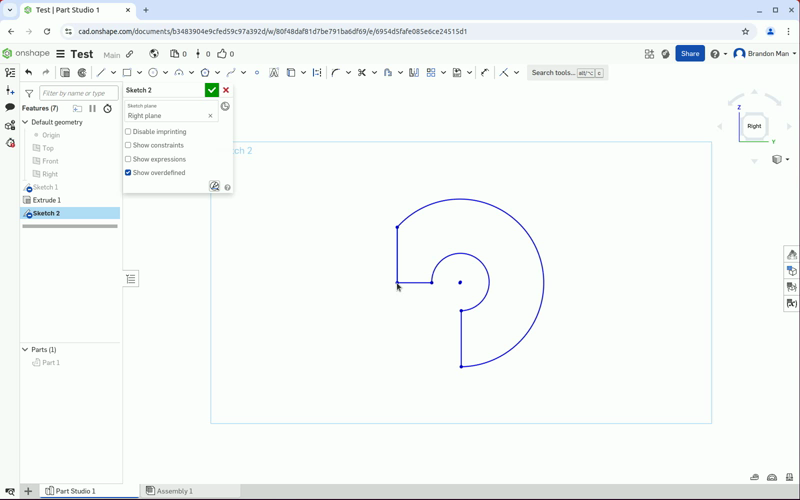
mouse_move(498, 271)
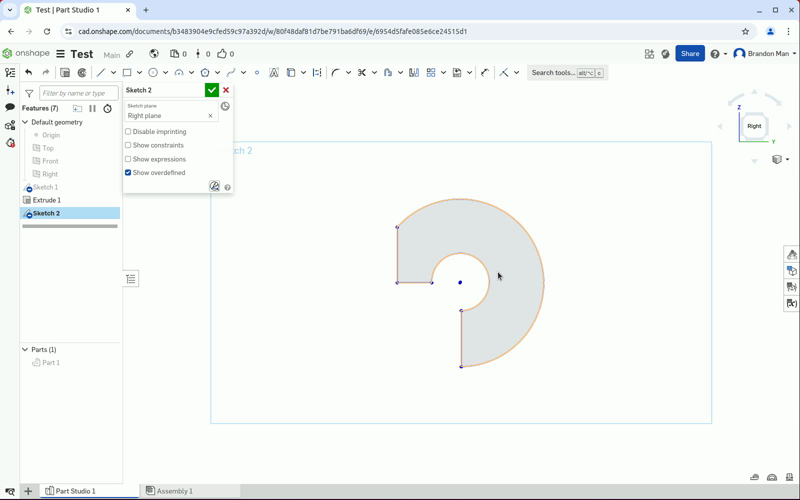
click(498, 271)
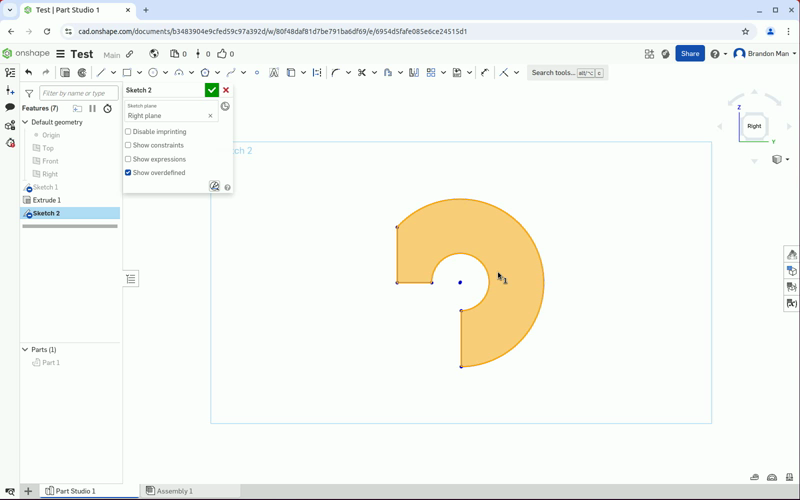
mouse_move(73, 352)
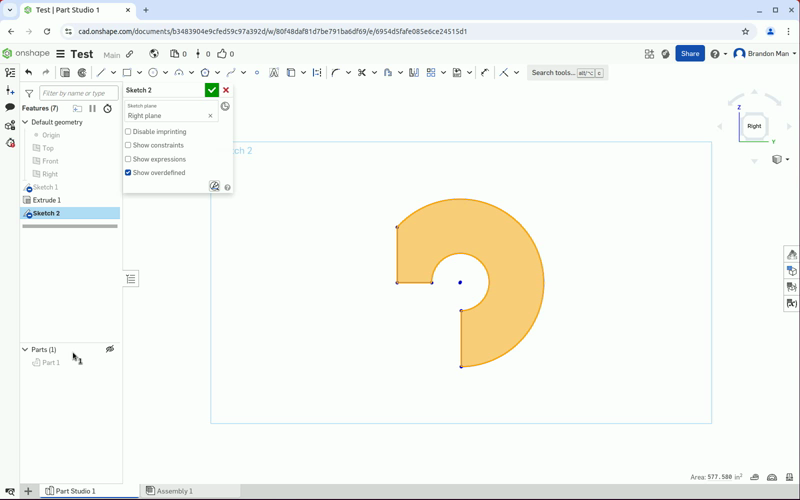
key(shift+y)
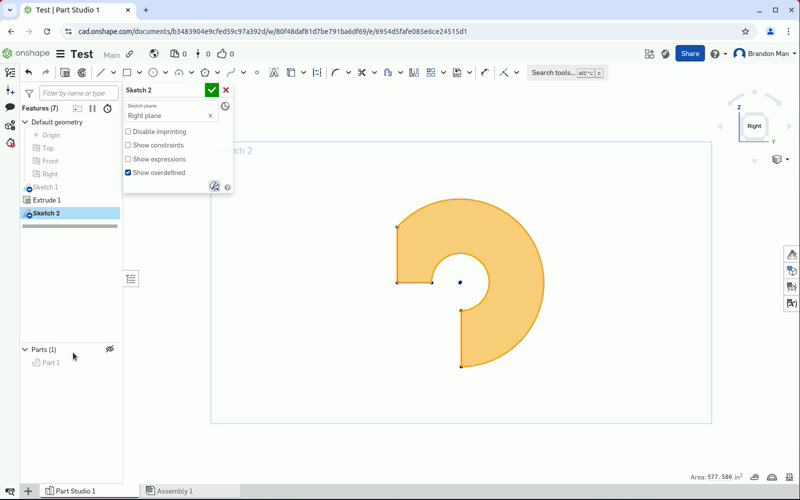
key(shift+e)
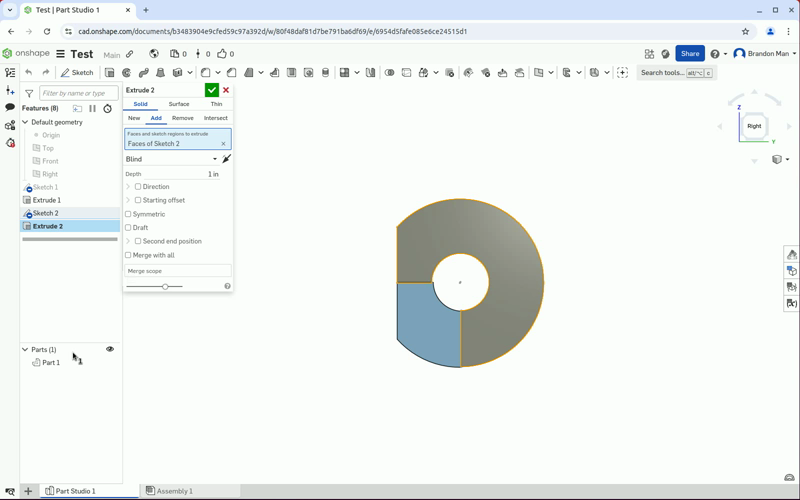
mouse_move(143, 106)
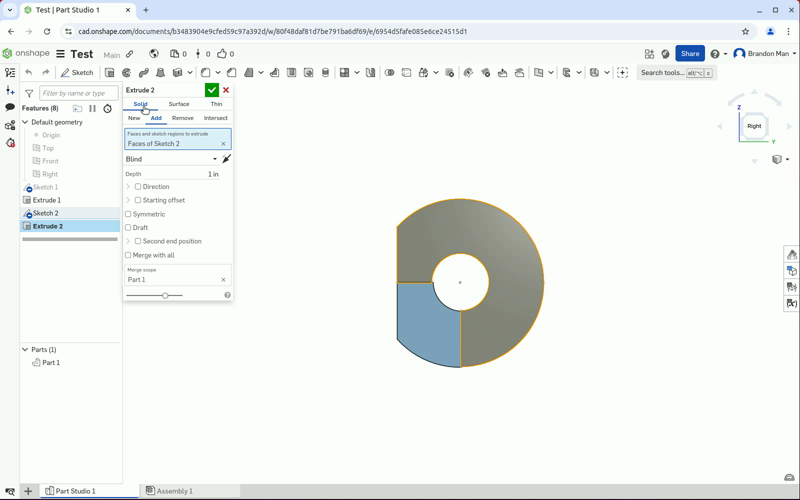
click(143, 106)
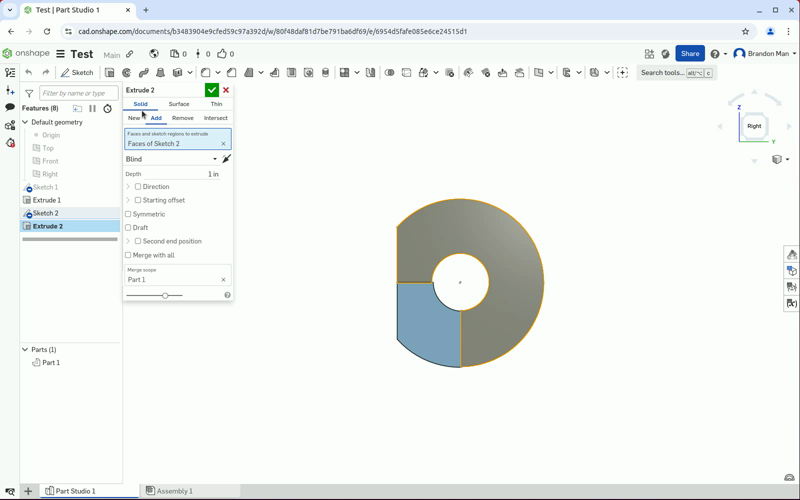
mouse_move(137, 120)
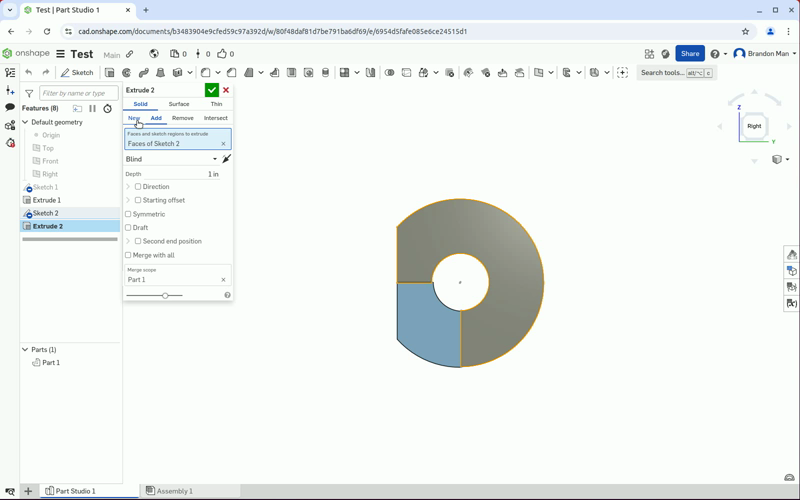
click(137, 120)
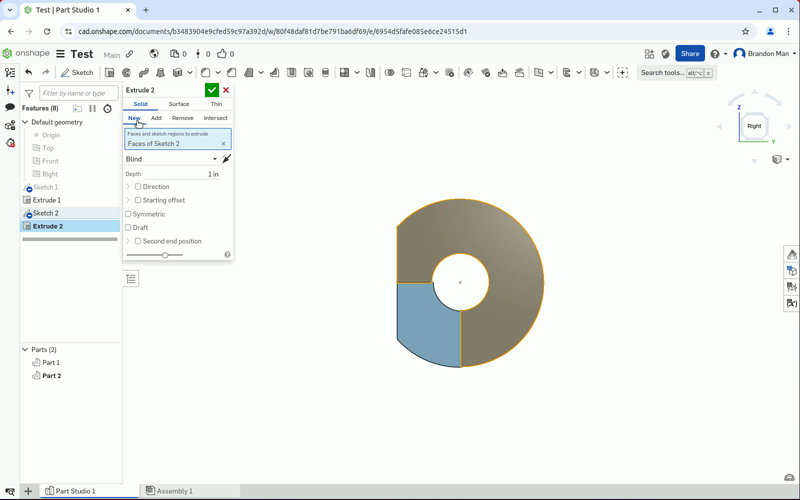
key(tab, 4)
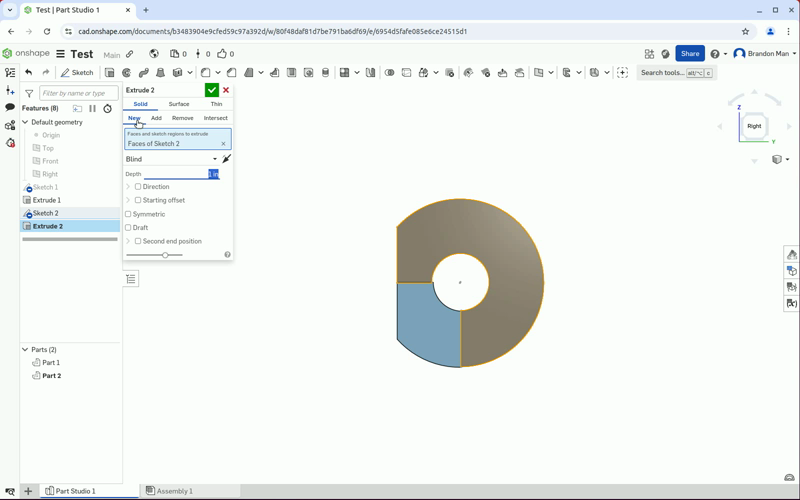
text(23.108)
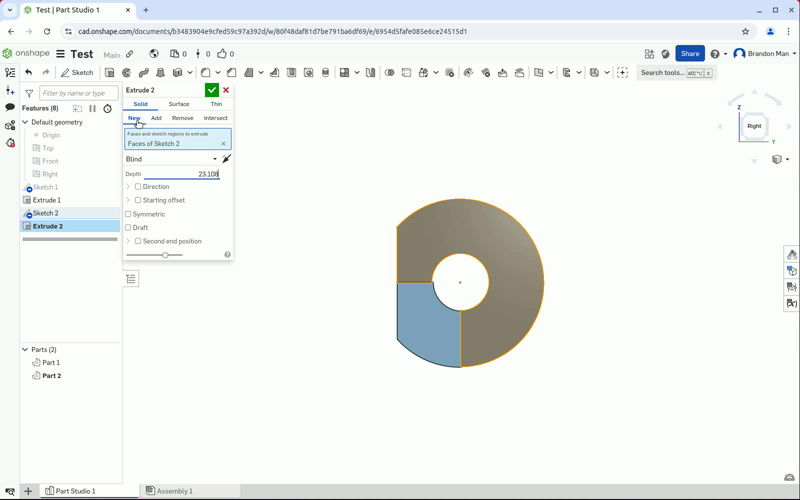
key(enter)
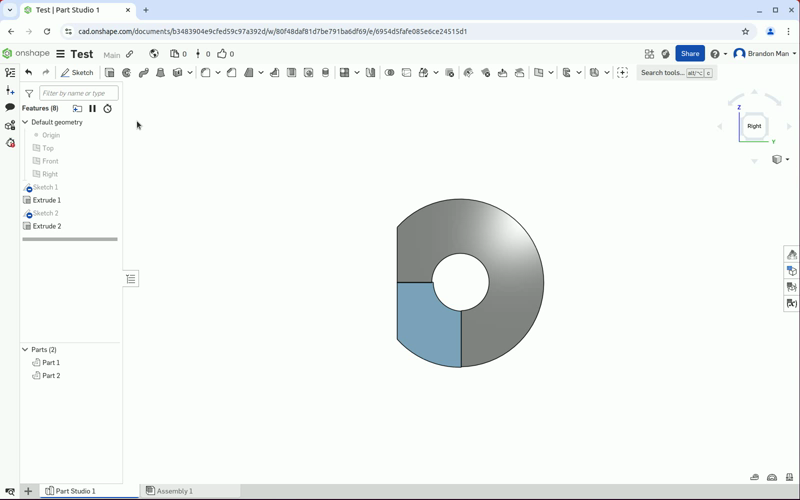
key(shift+h)
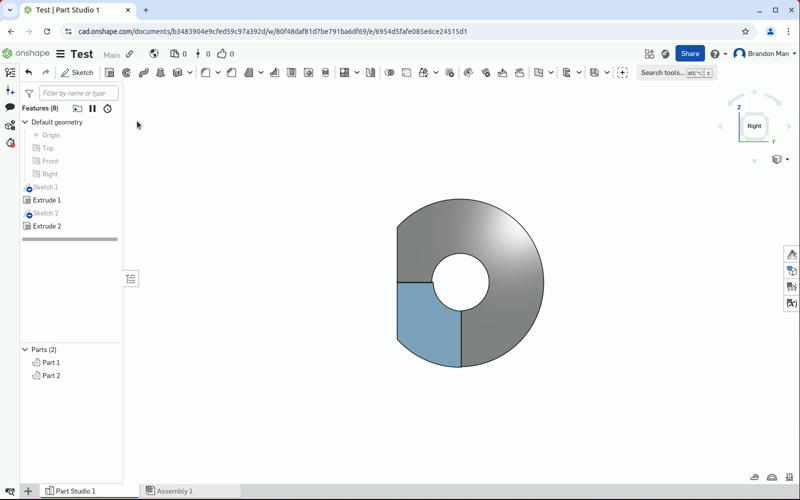
key(shift+h)
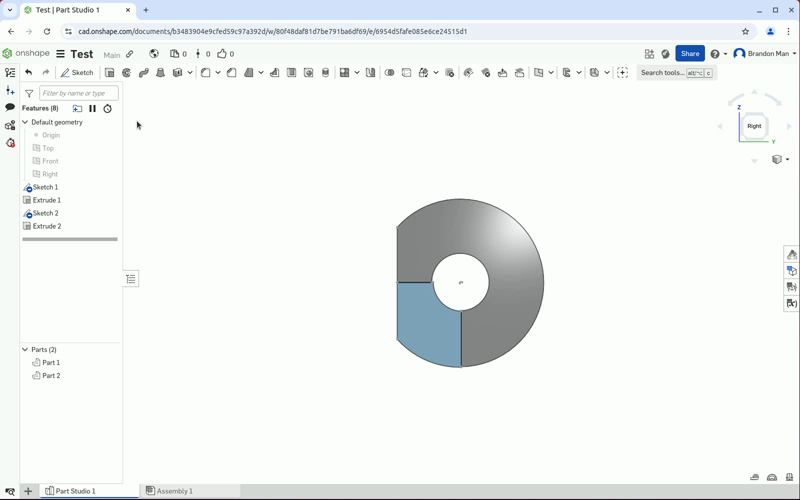
key(shift+7)
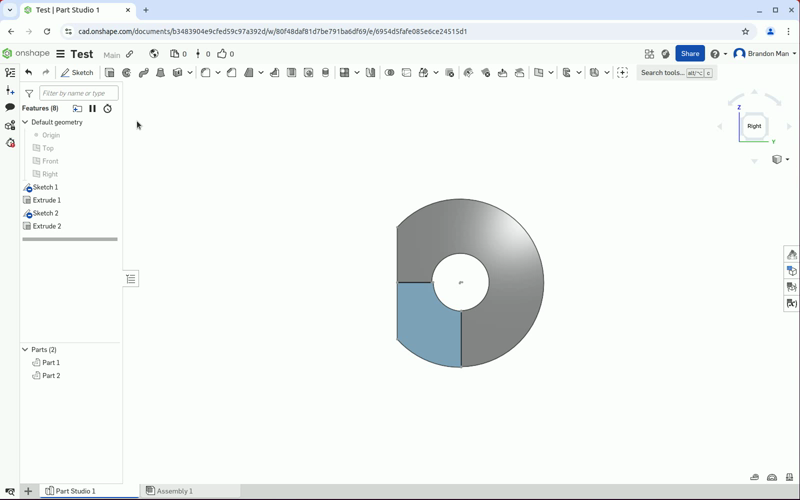
key(right, 2)
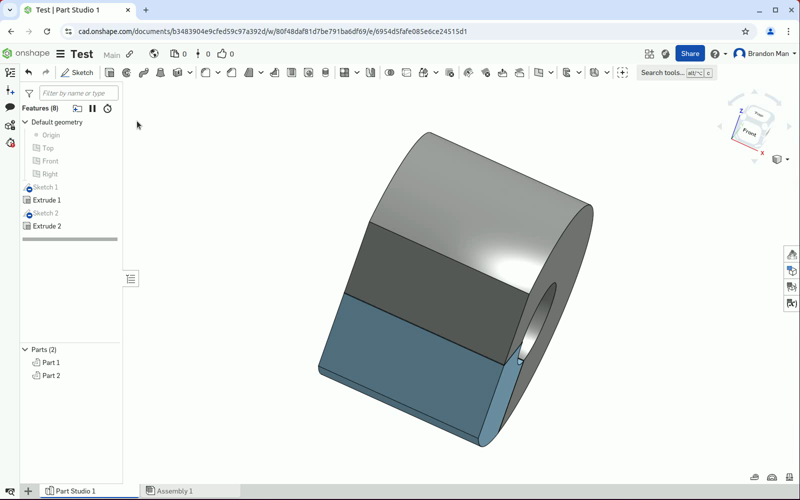
key(down, 2)
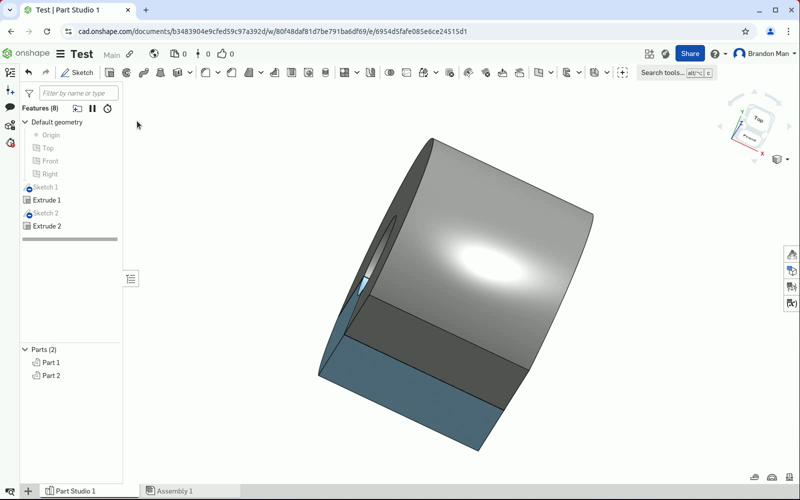
key(up, 2)
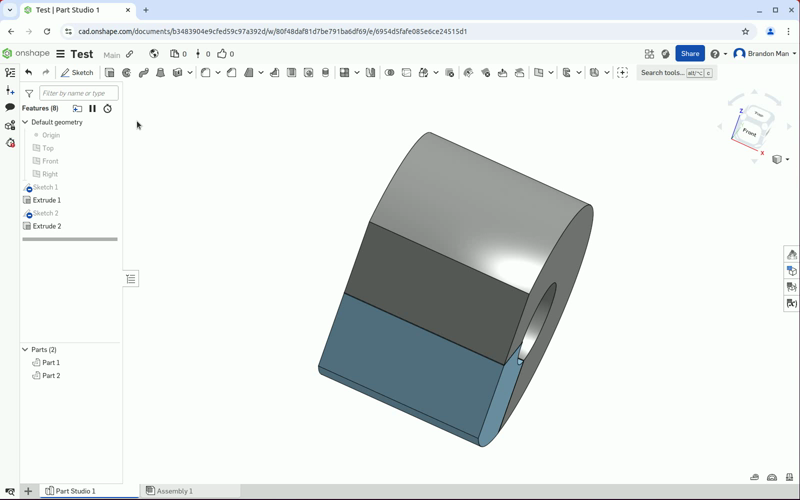
key(left, 2)
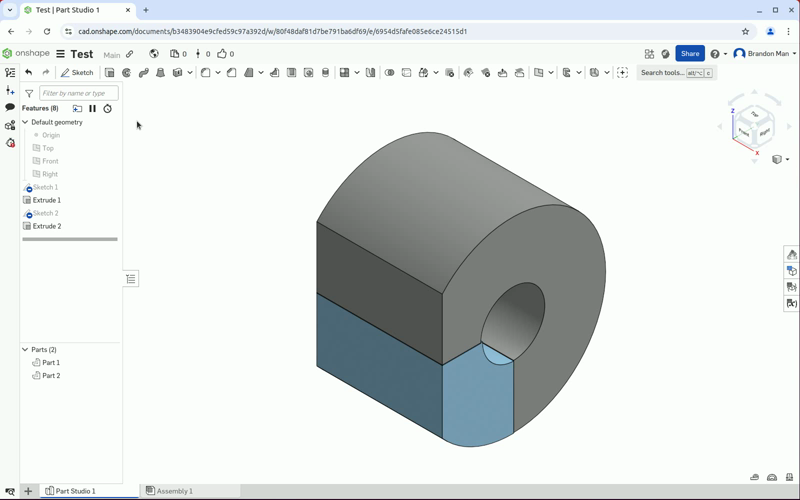
mouse_move(73, 189)
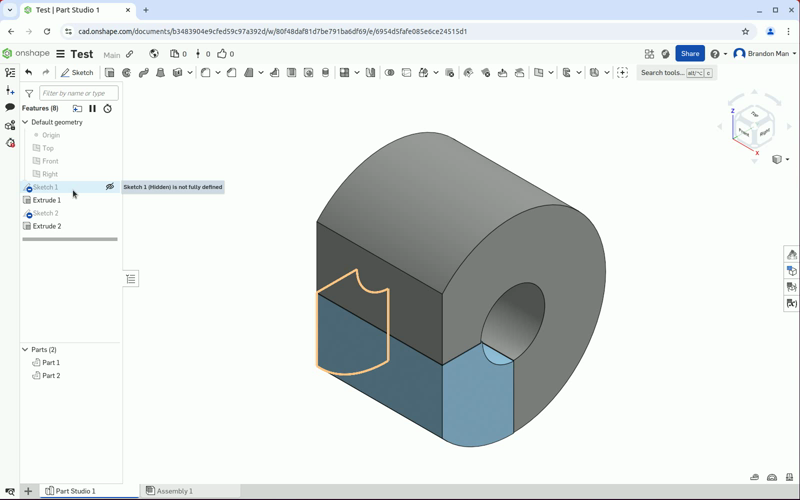
click(73, 189)